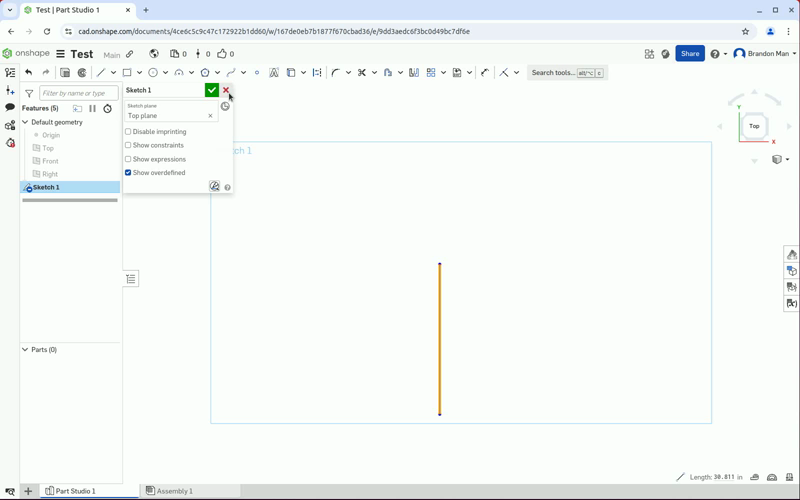
key(shift+h)
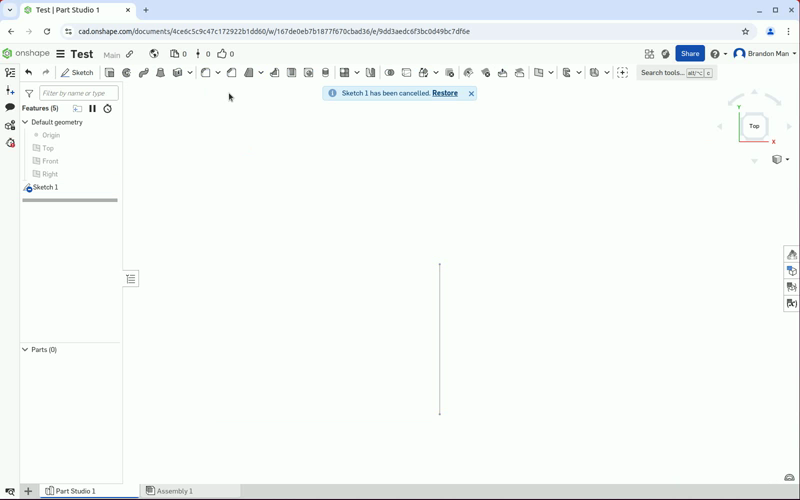
key(shift+s)
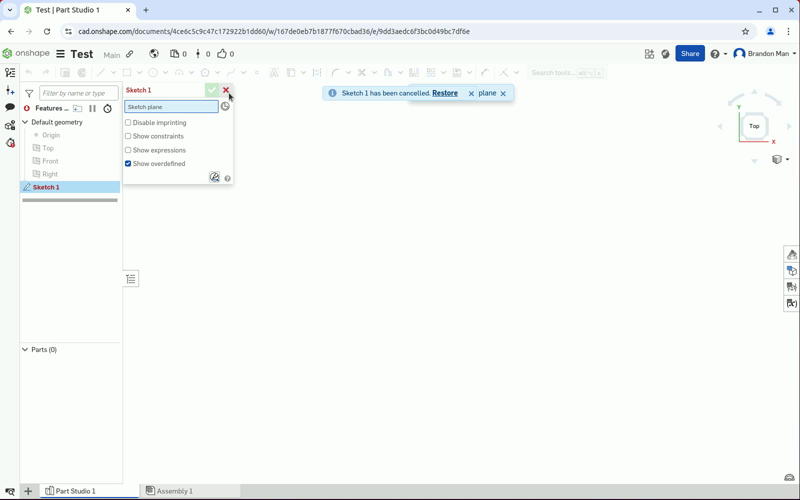
mouse_move(73, 150)
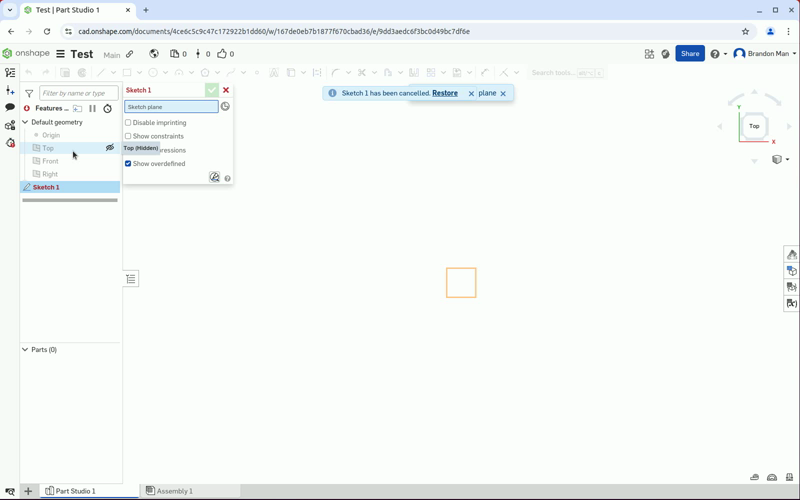
click(73, 150)
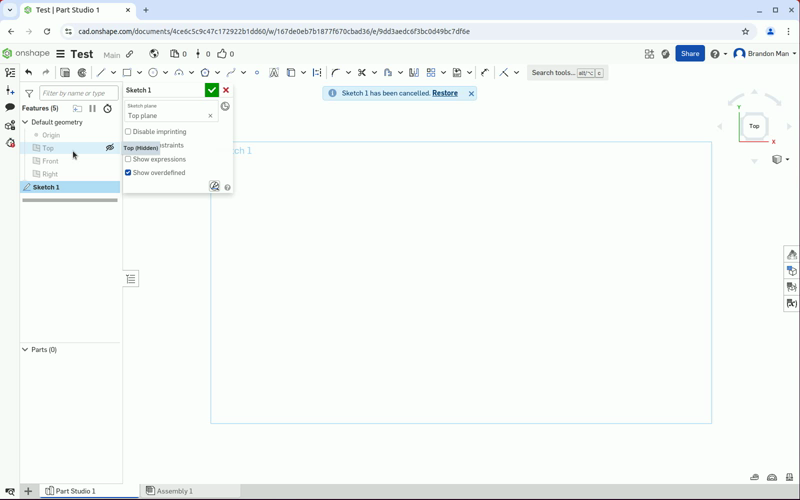
mouse_move(73, 352)
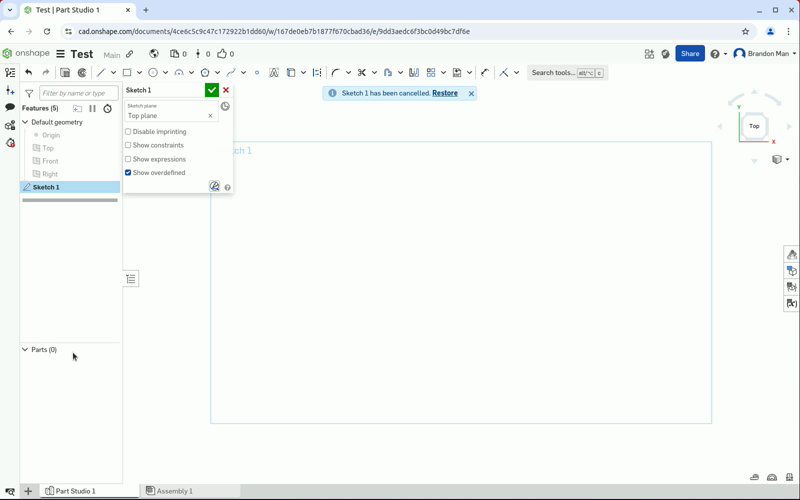
key(y)
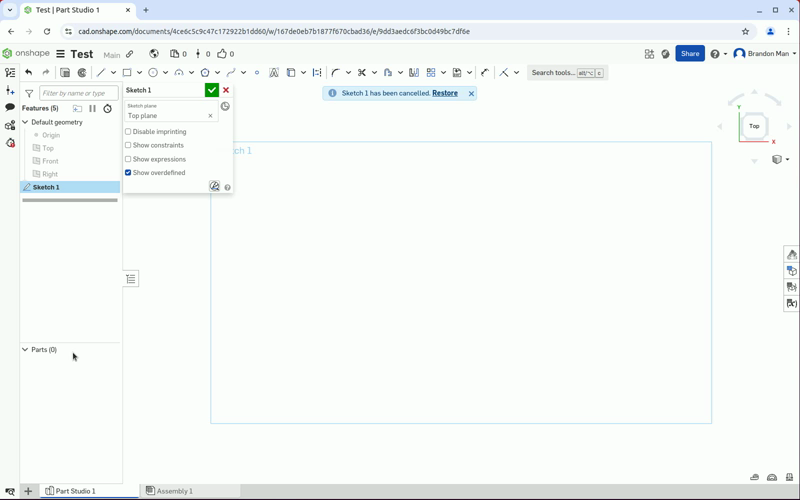
key(l)
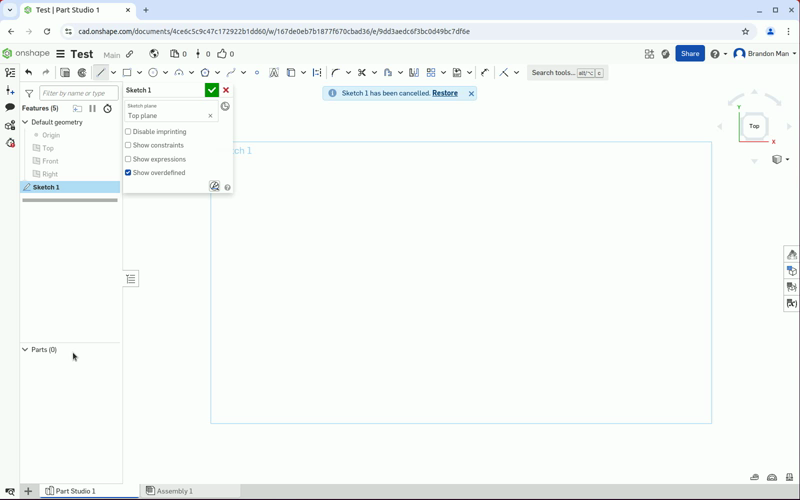
key_down(shift)
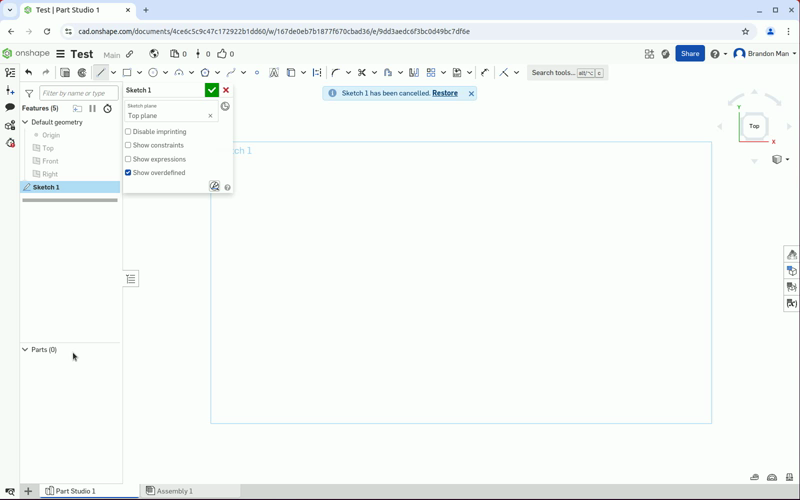
mouse_move(460, 319)
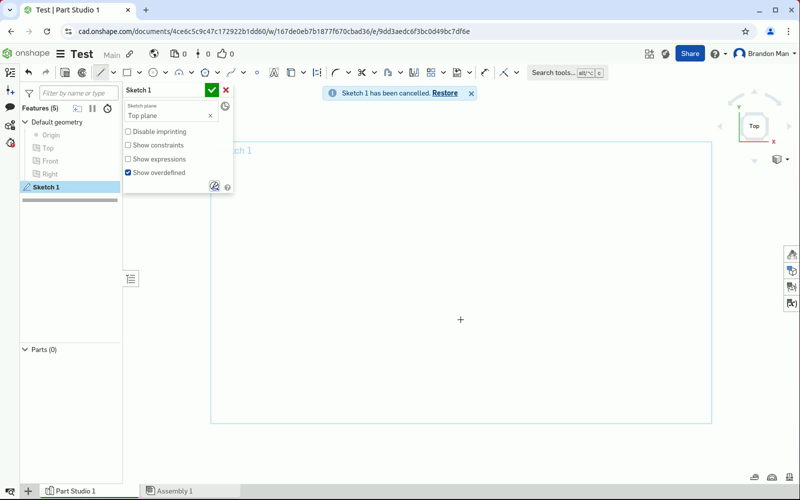
click(460, 319)
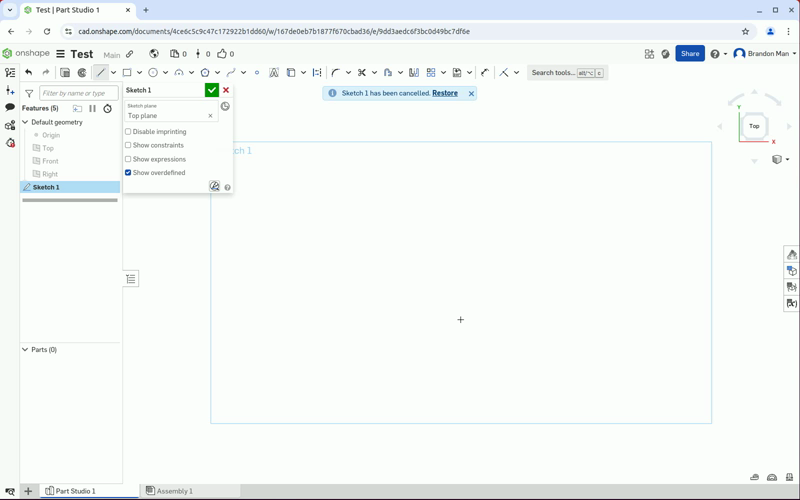
key_up(shift)
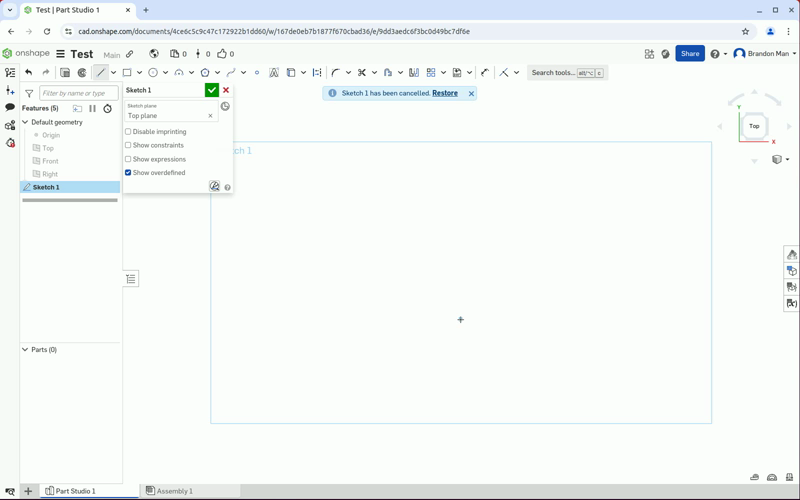
key_down(shift)
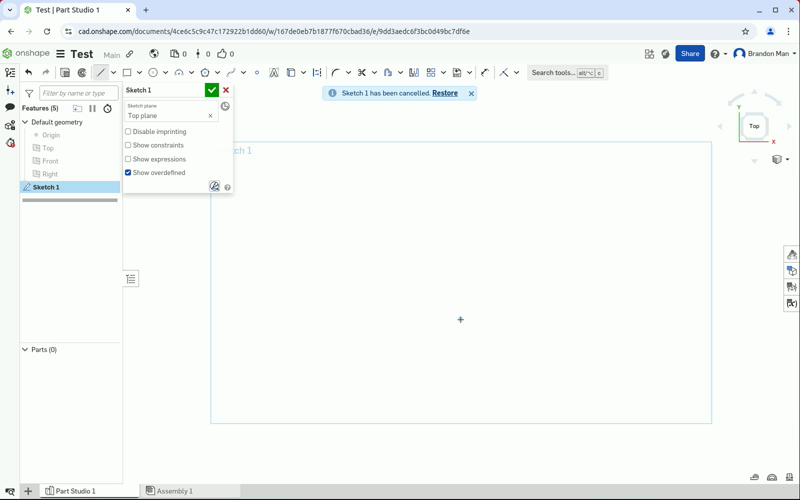
mouse_move(490, 319)
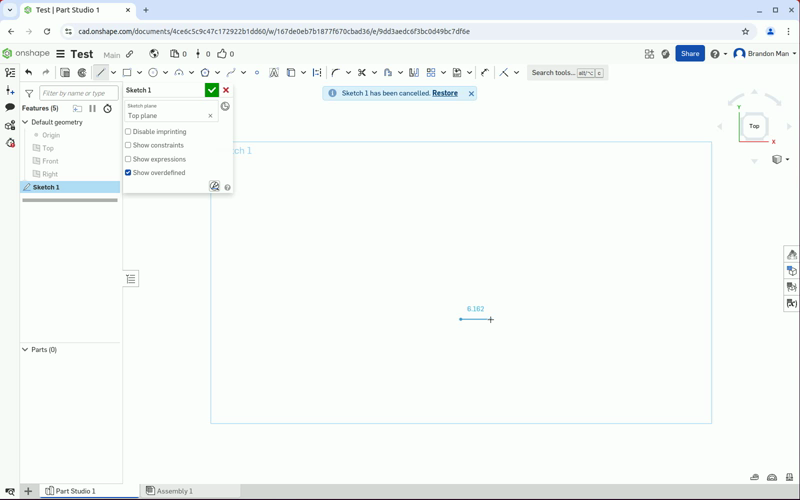
mouse_move(498, 319)
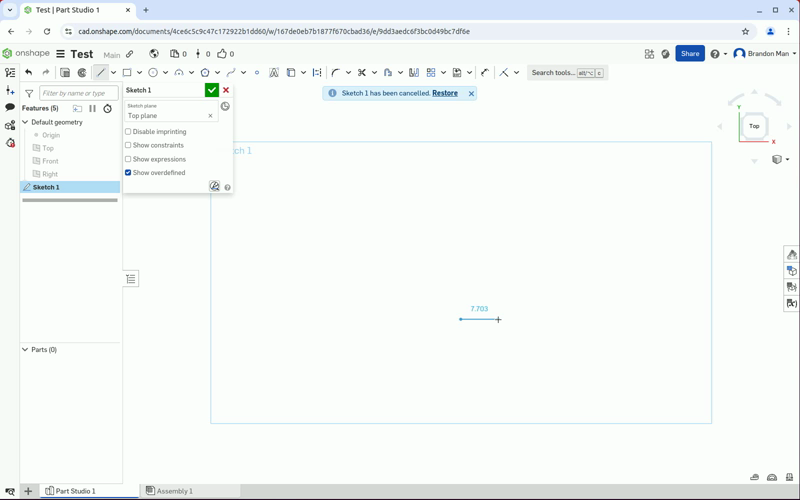
click(498, 319)
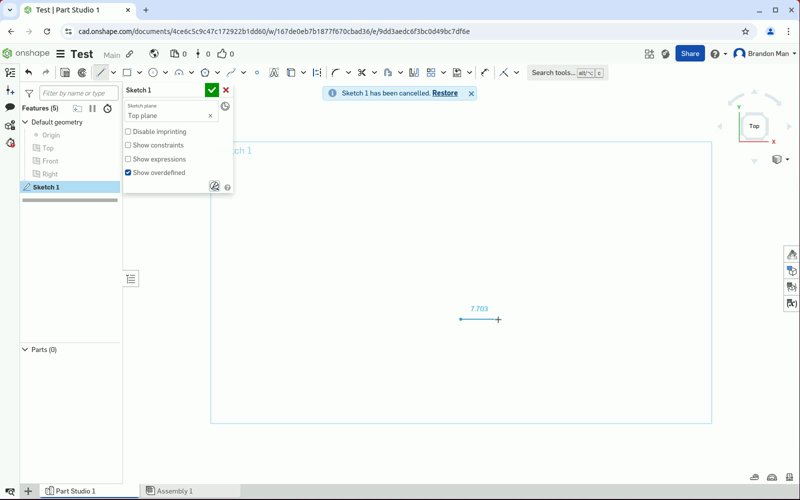
key_up(shift)
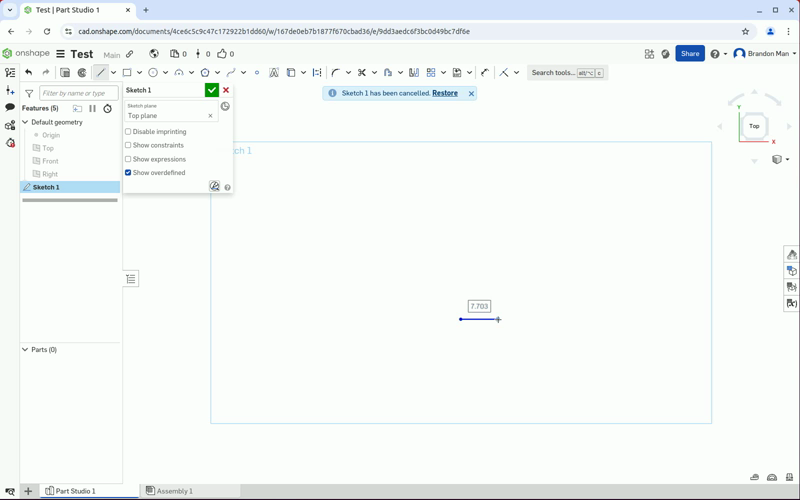
key_down(shift)
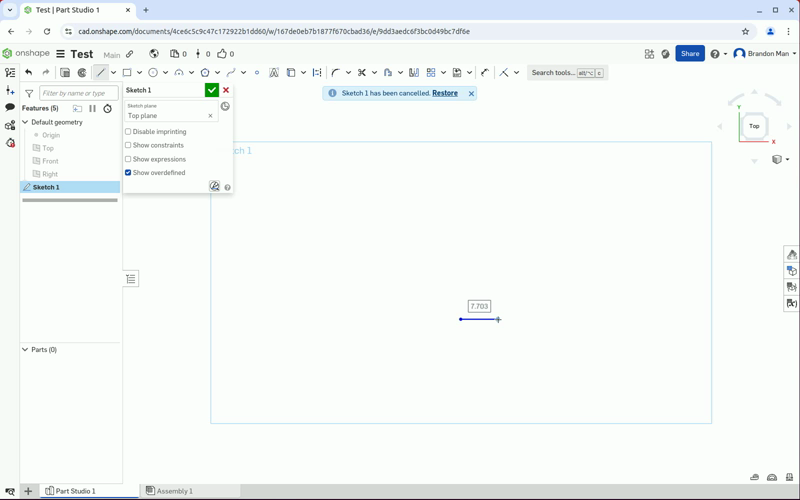
mouse_move(528, 319)
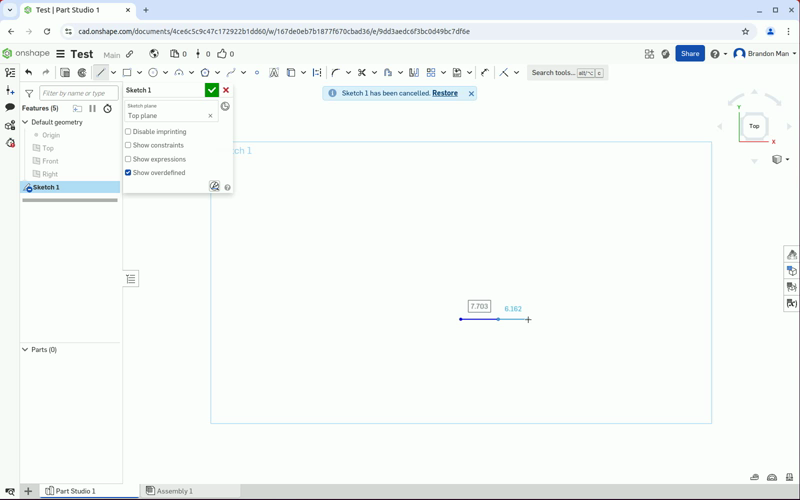
mouse_move(498, 282)
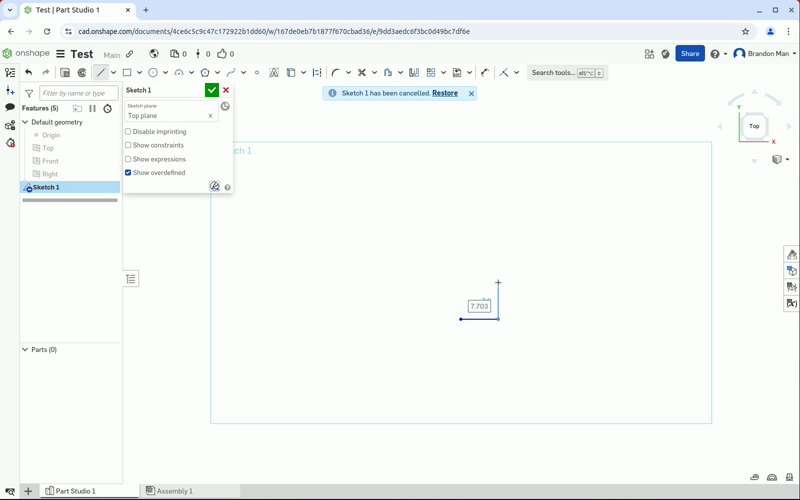
click(498, 282)
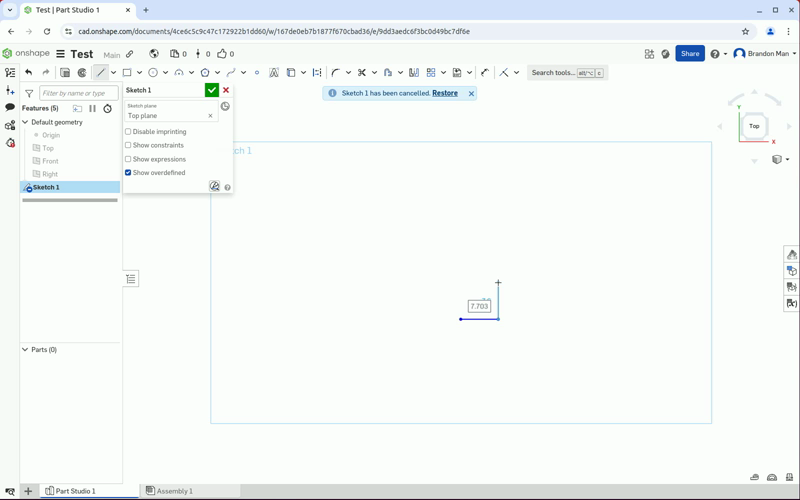
key_up(shift)
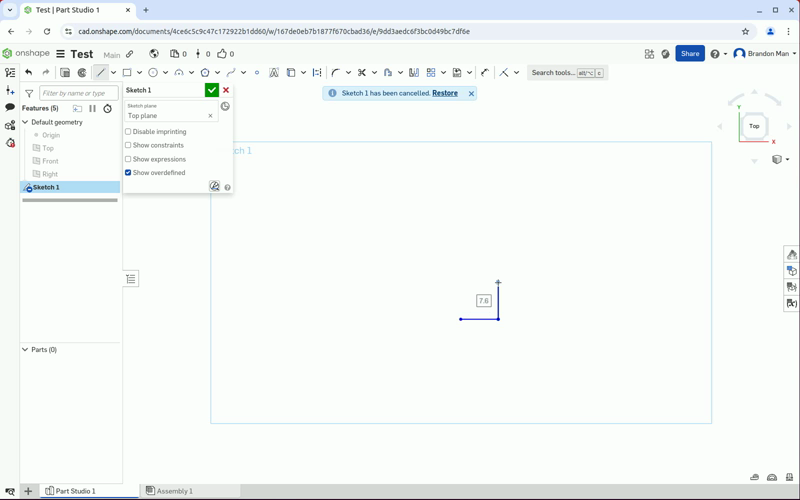
key_down(shift)
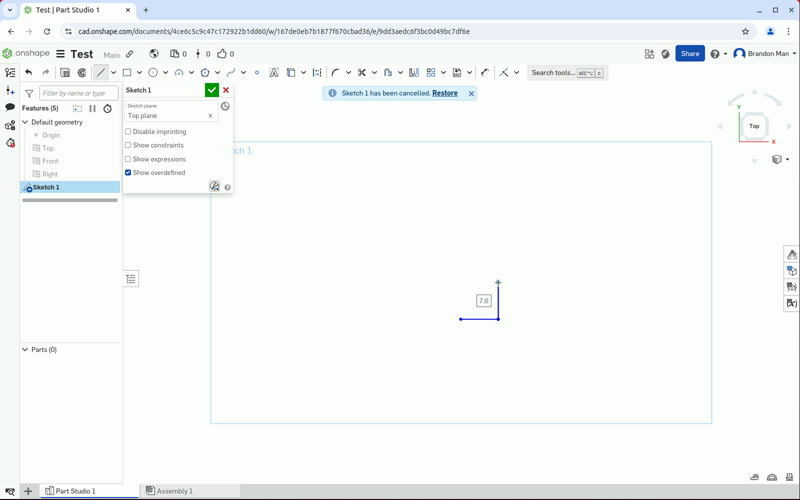
mouse_move(528, 282)
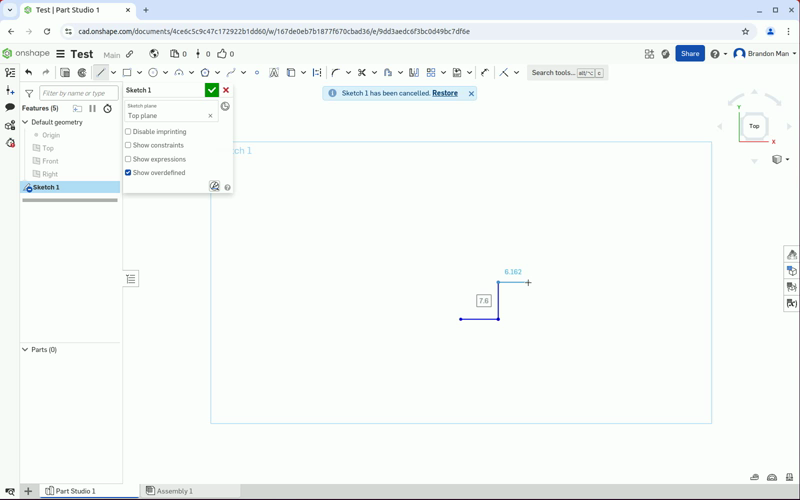
mouse_move(460, 282)
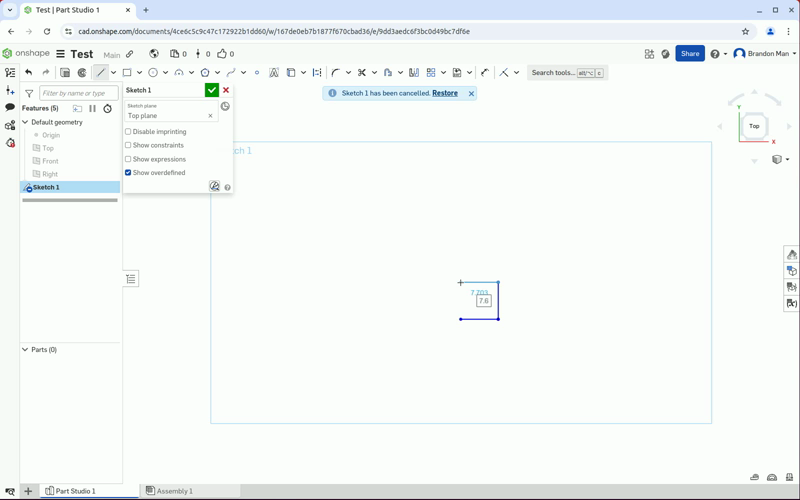
click(460, 282)
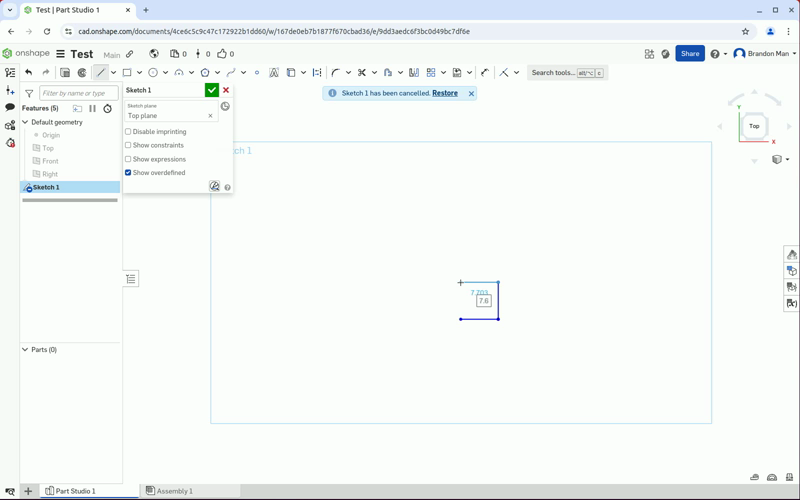
key_up(shift)
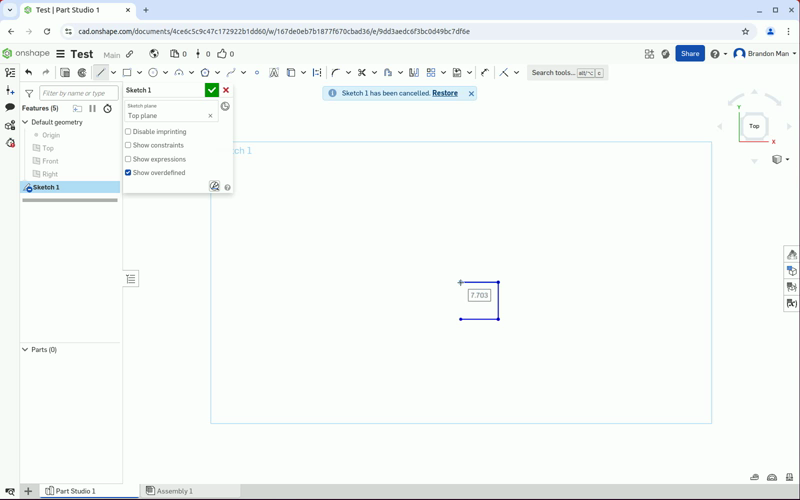
mouse_move(490, 282)
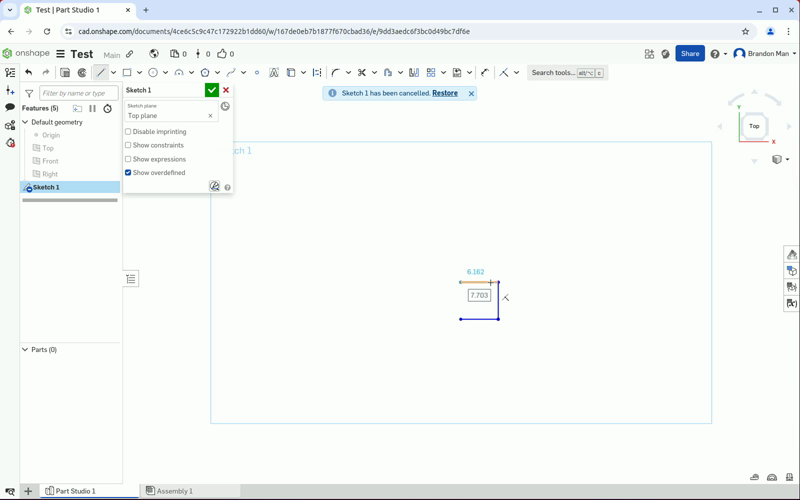
key_down(shift)
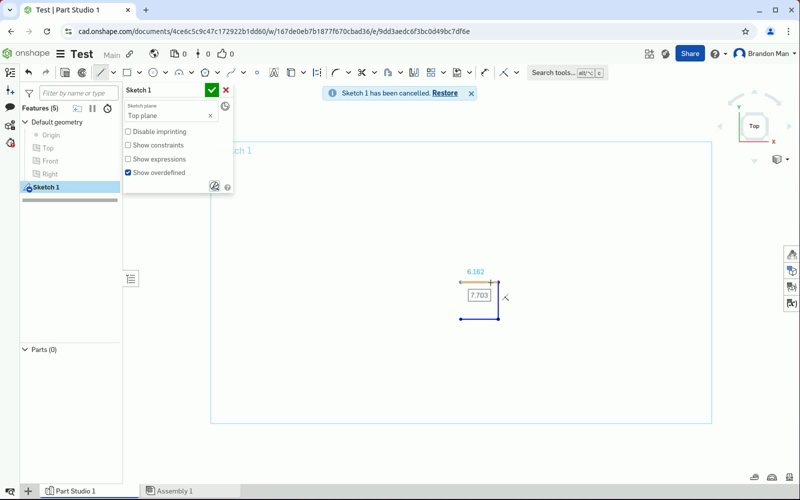
mouse_move(460, 319)
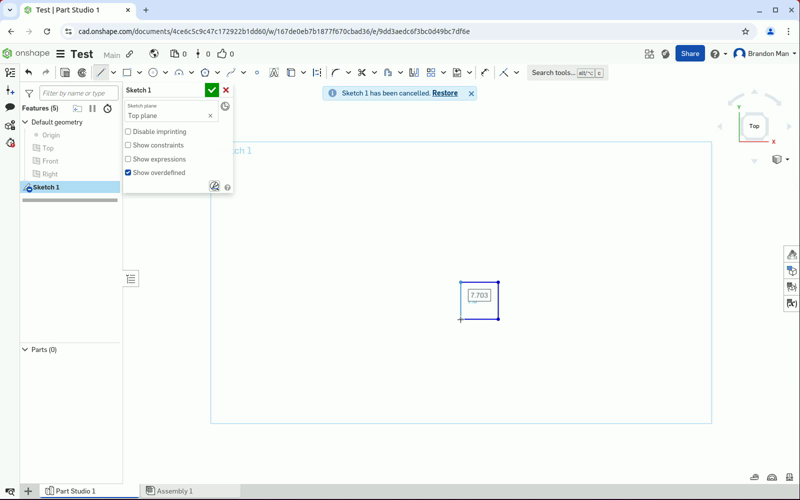
key_up(shift)
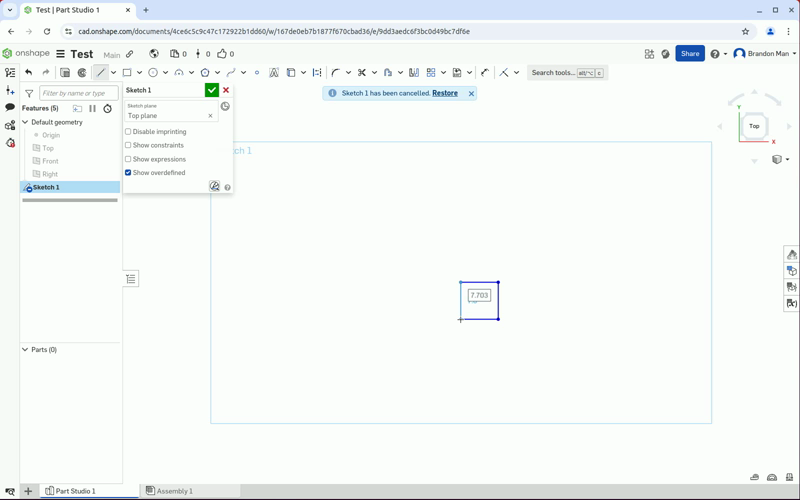
click(460, 319)
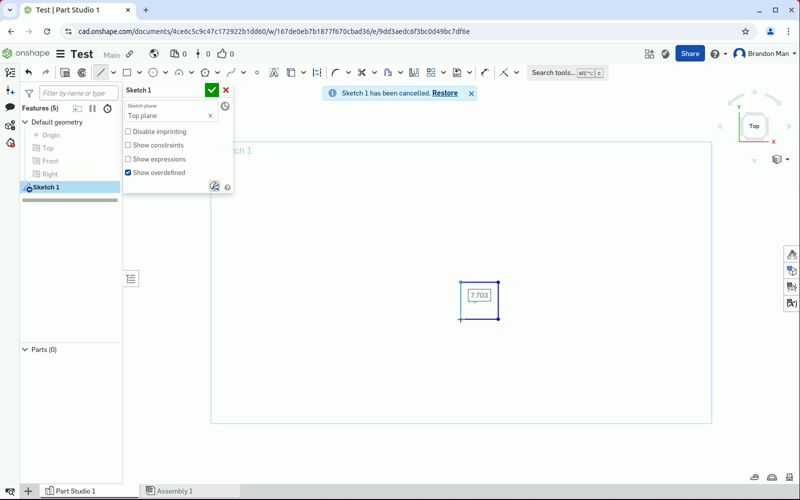
key(esc)
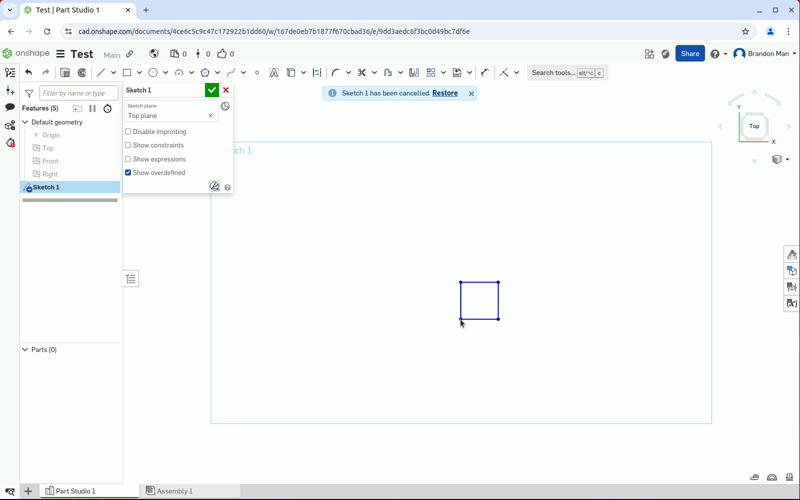
mouse_move(479, 317)
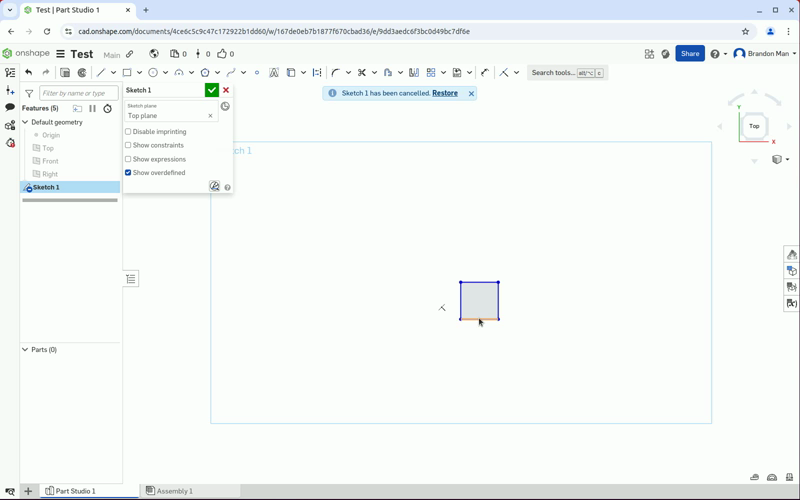
scroll(6)
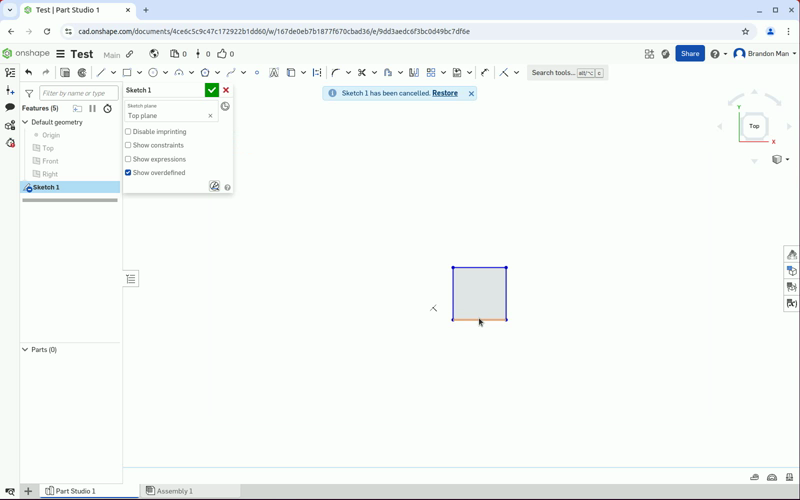
scroll(6)
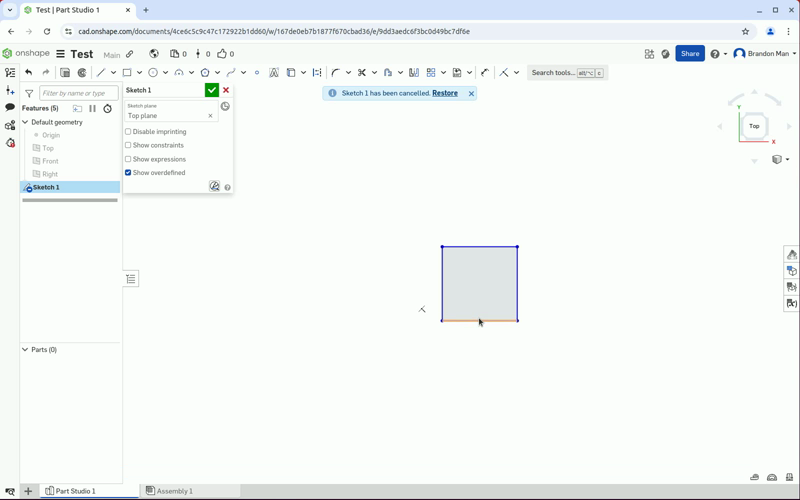
scroll(6)
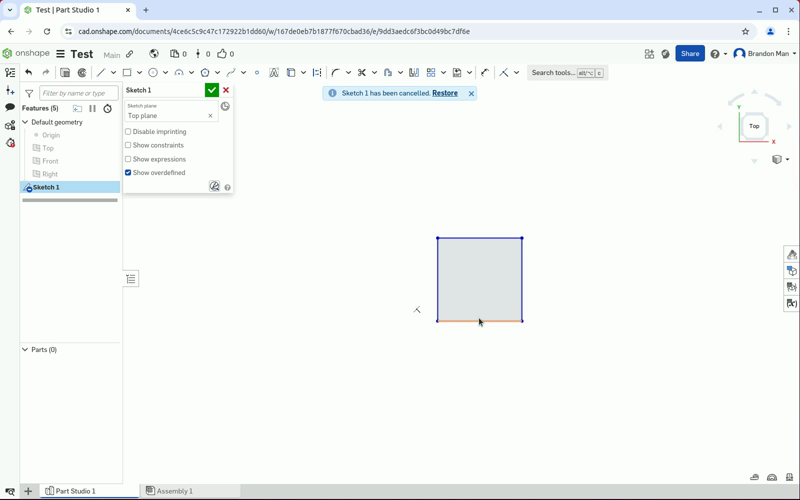
scroll(6)
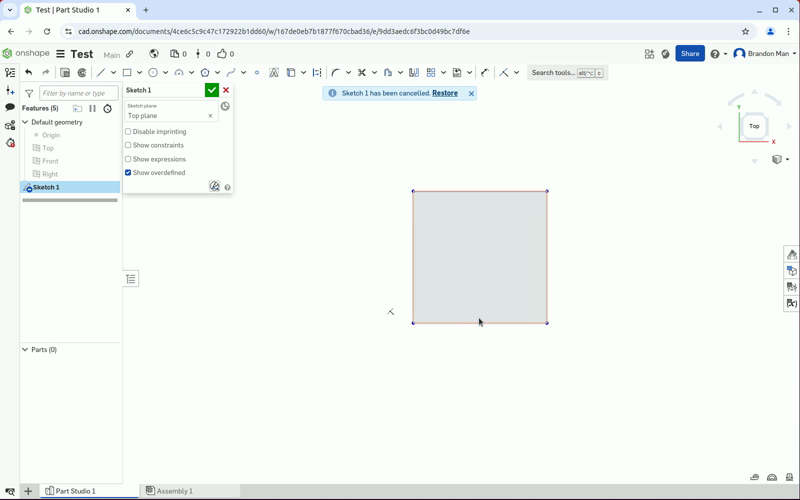
scroll(6)
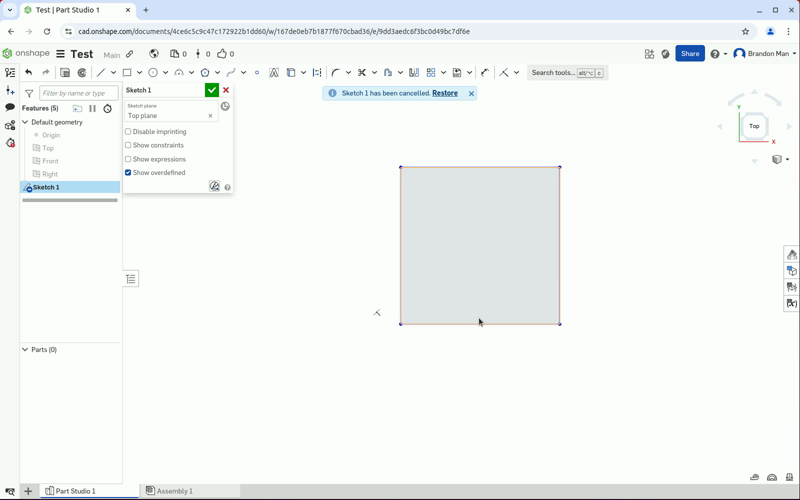
scroll(6)
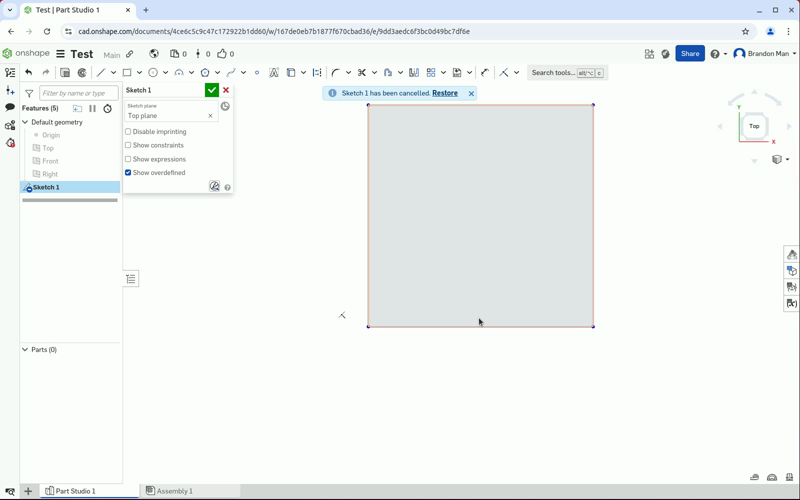
scroll(6)
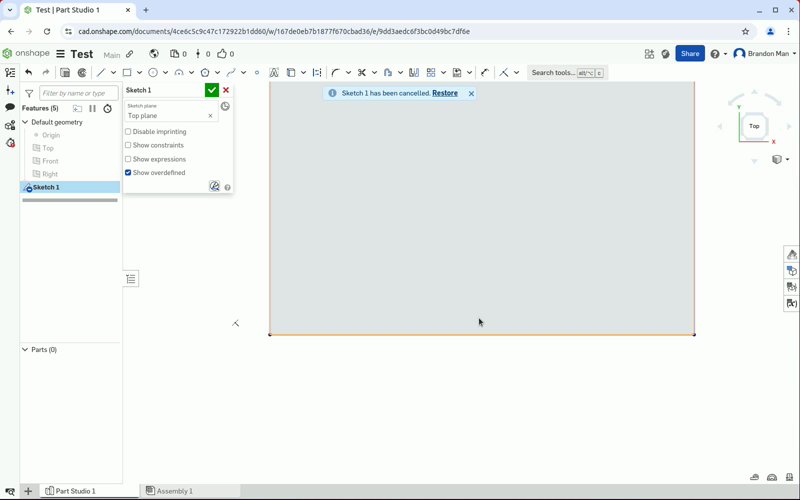
click(479, 317)
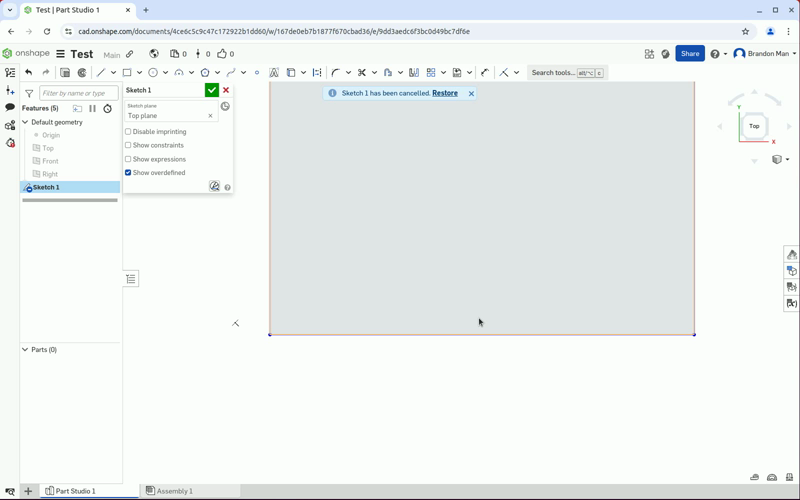
scroll(-6)
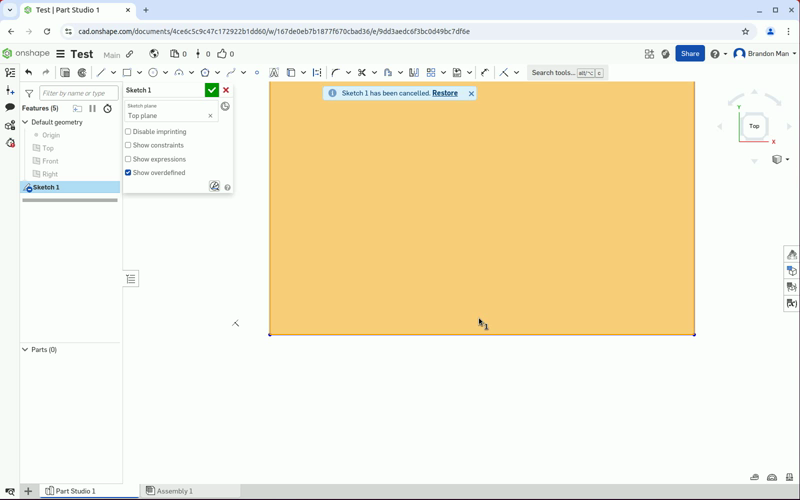
scroll(-6)
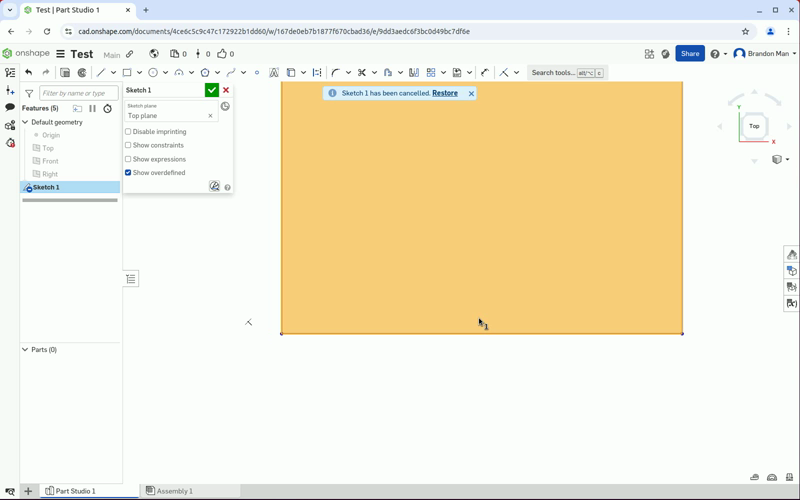
scroll(-6)
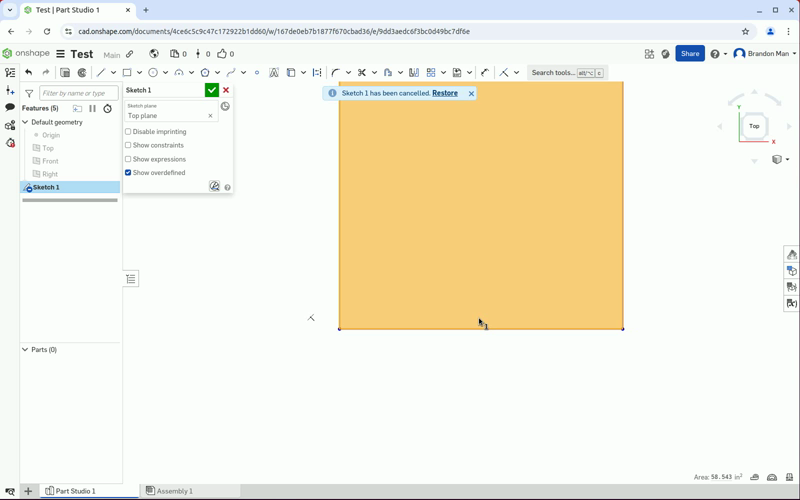
scroll(-6)
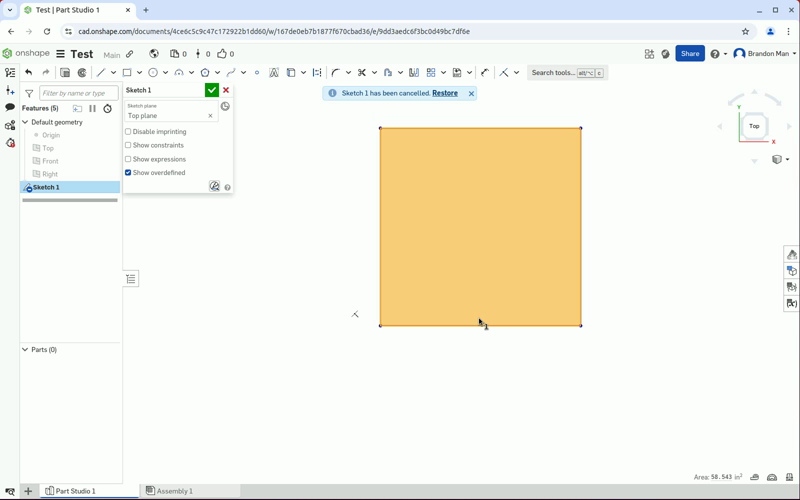
scroll(-6)
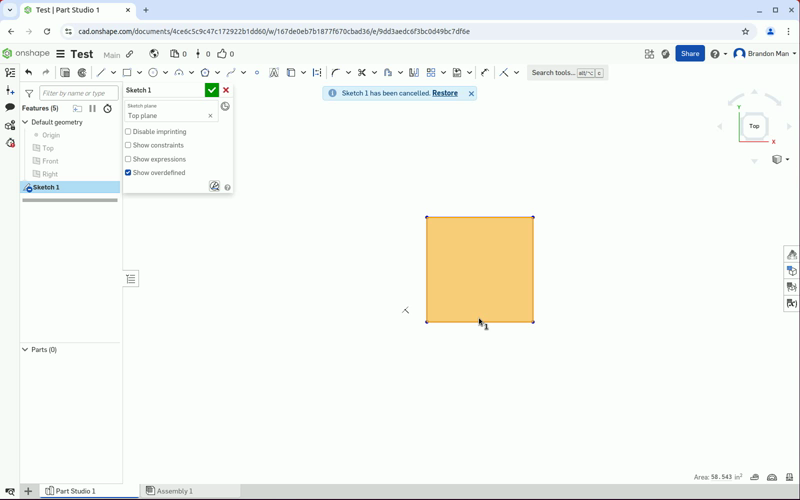
scroll(-6)
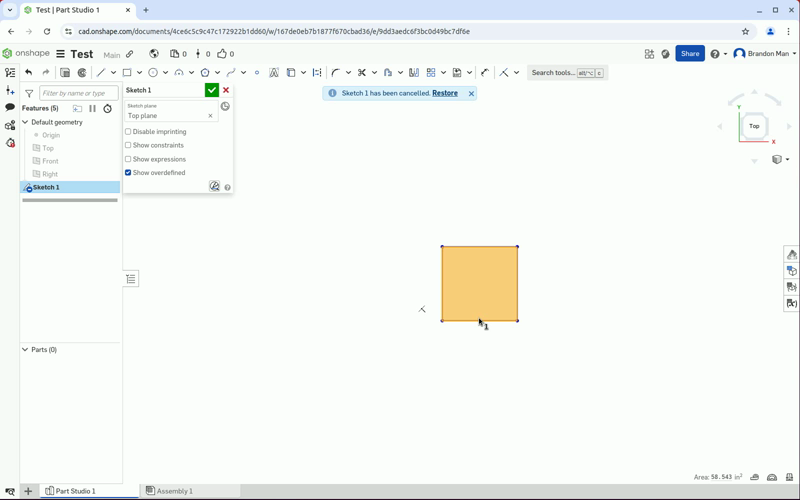
scroll(-6)
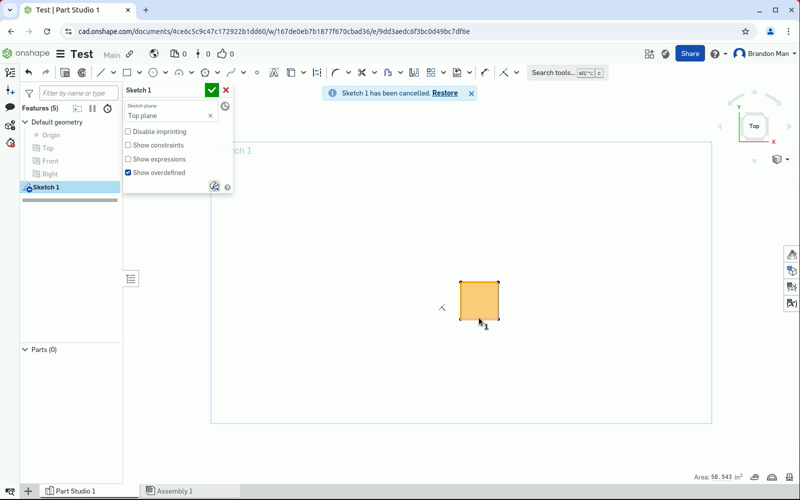
mouse_move(73, 352)
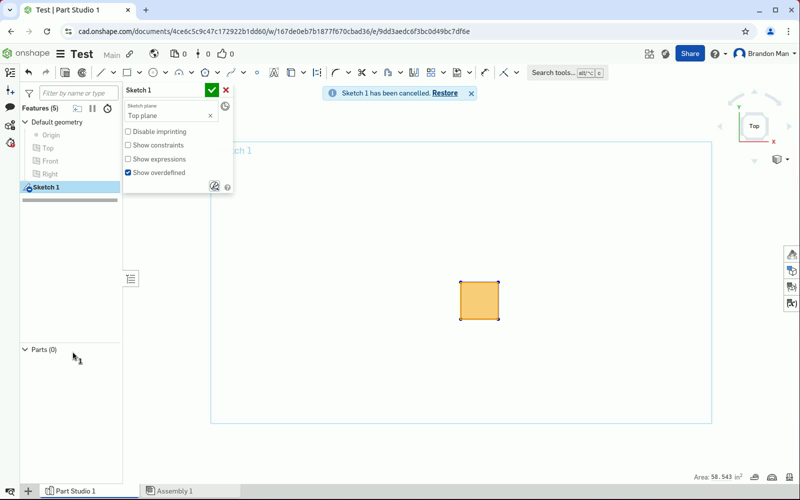
key(shift+y)
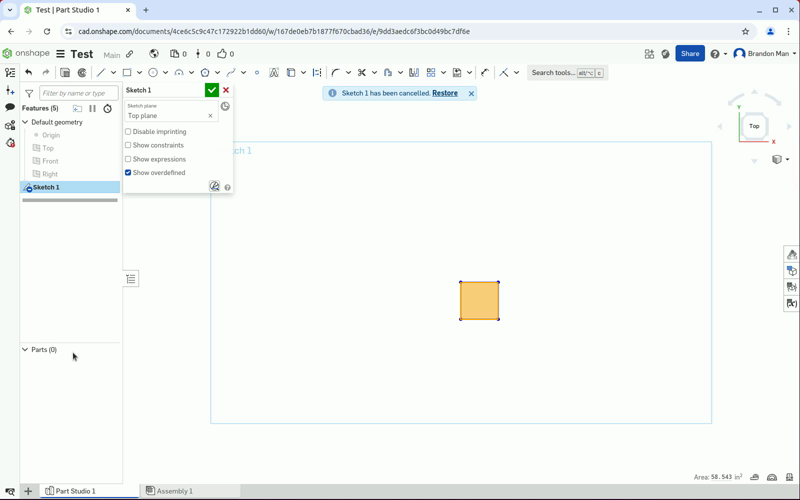
key(shift+e)
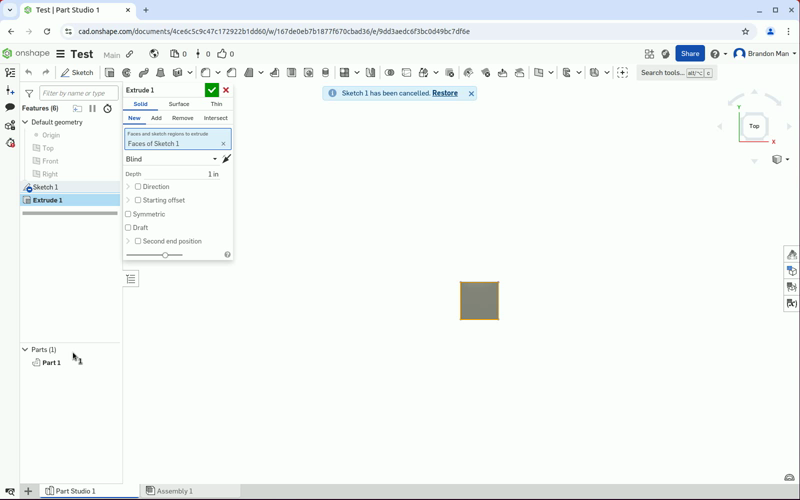
mouse_move(143, 106)
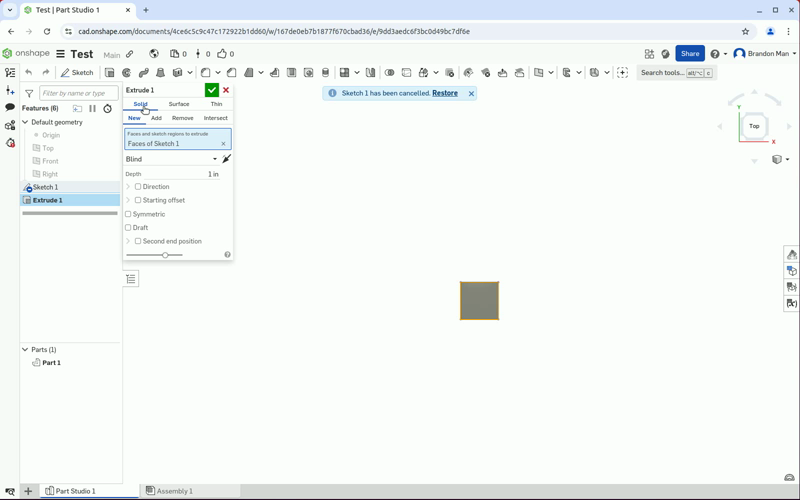
click(143, 106)
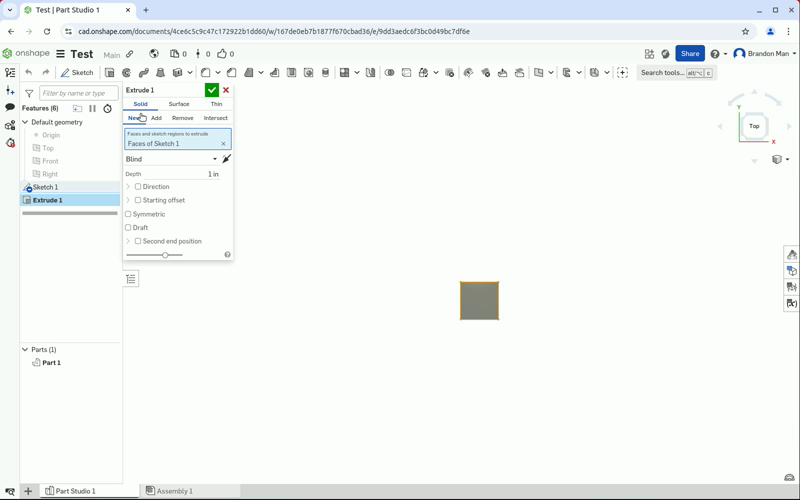
mouse_move(137, 120)
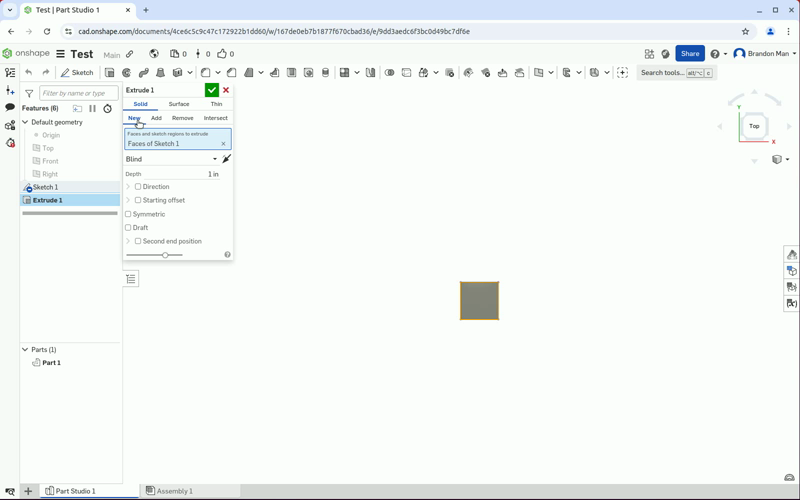
click(137, 120)
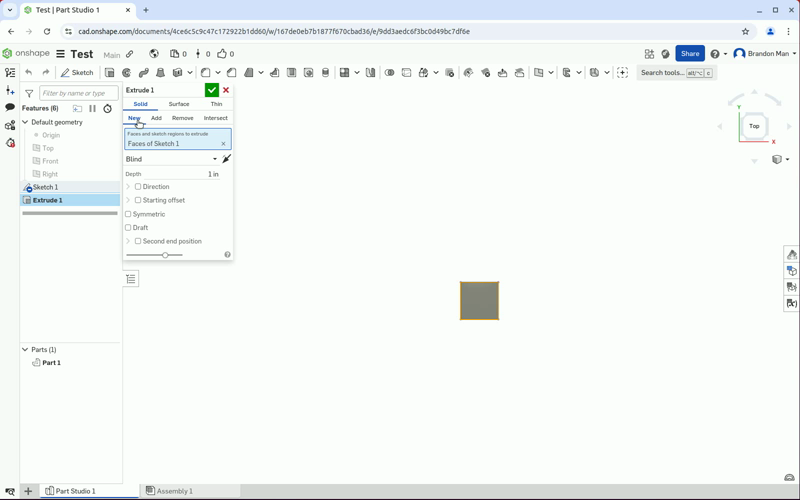
key(tab, 4)
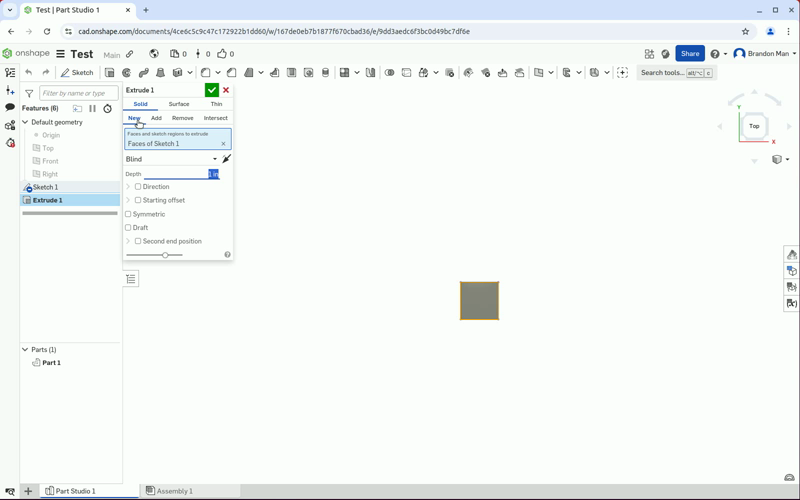
text(3.37)
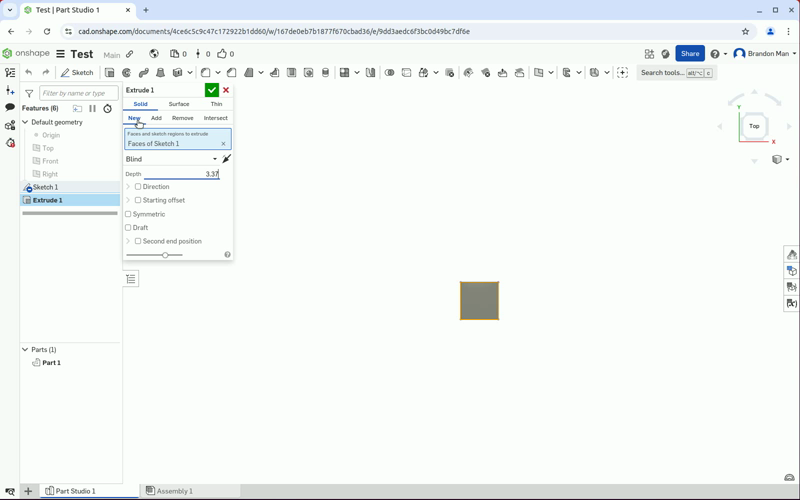
key(enter)
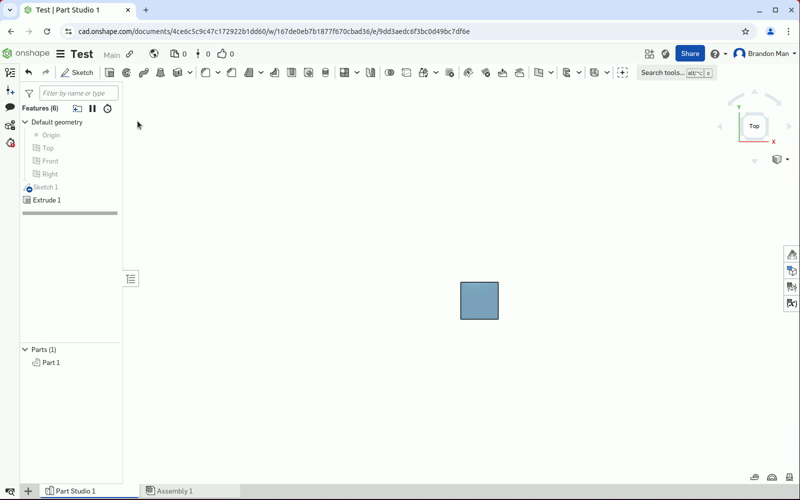
key(shift+h)
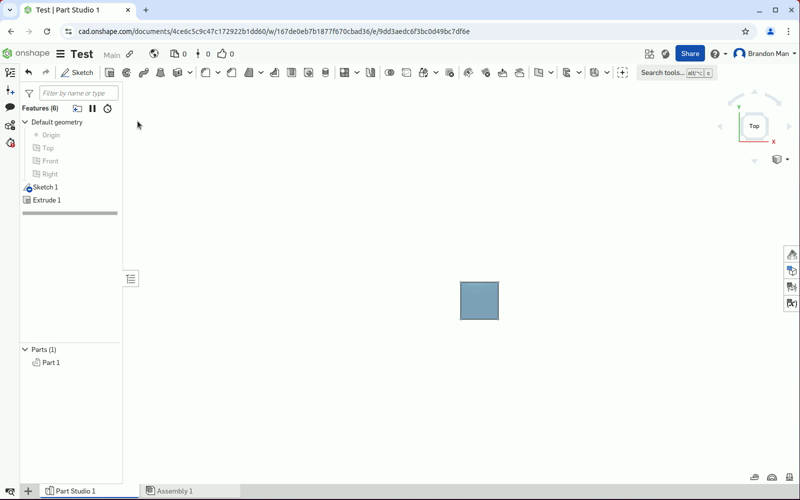
key(shift+h)
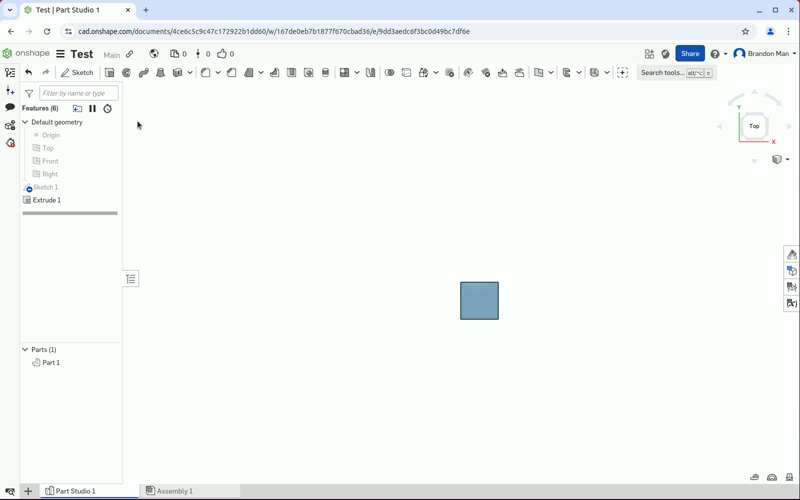
mouse_move(73, 189)
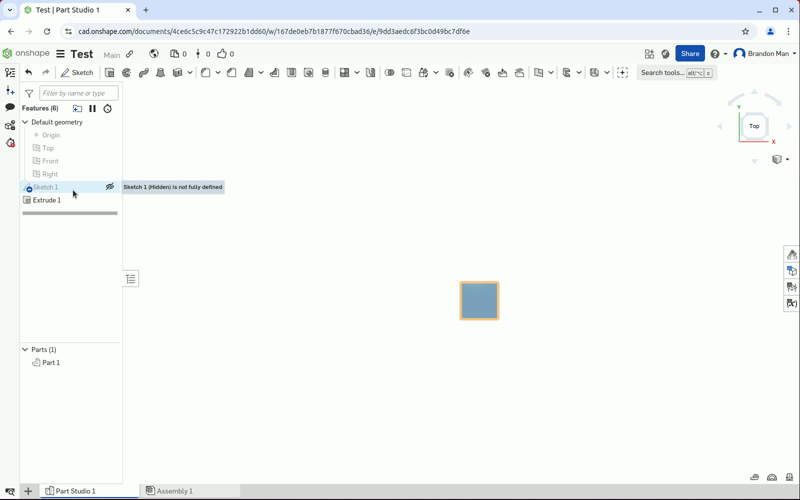
click(73, 189)
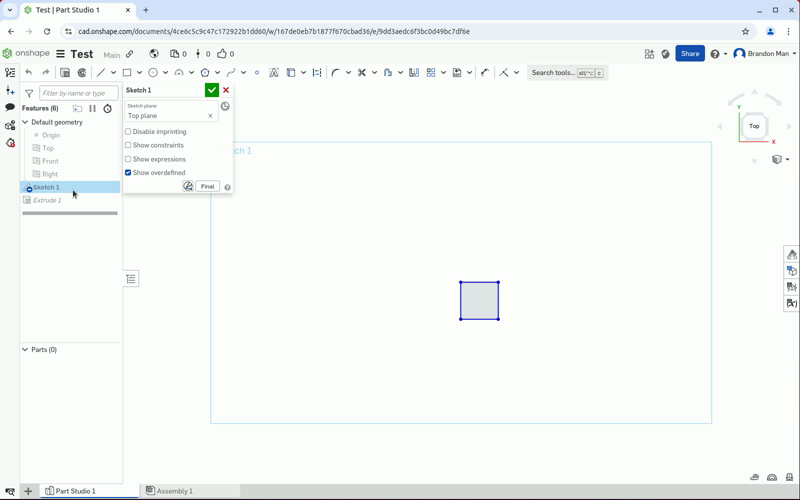
mouse_move(229, 92)
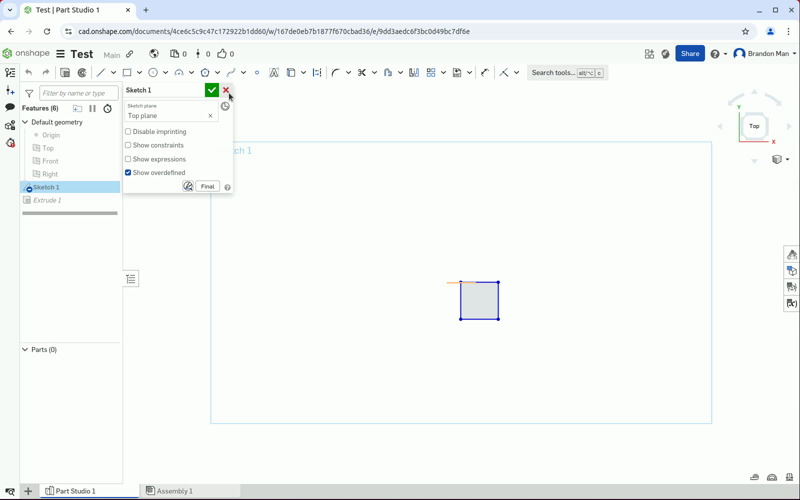
click(229, 92)
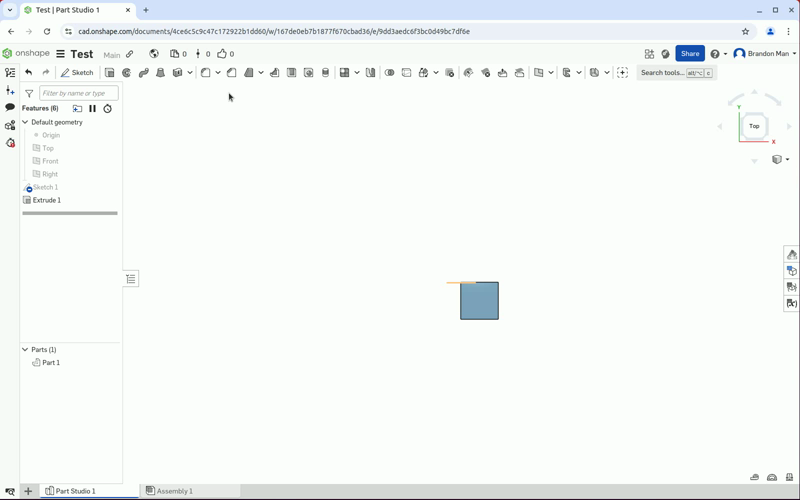
mouse_move(541, 75)
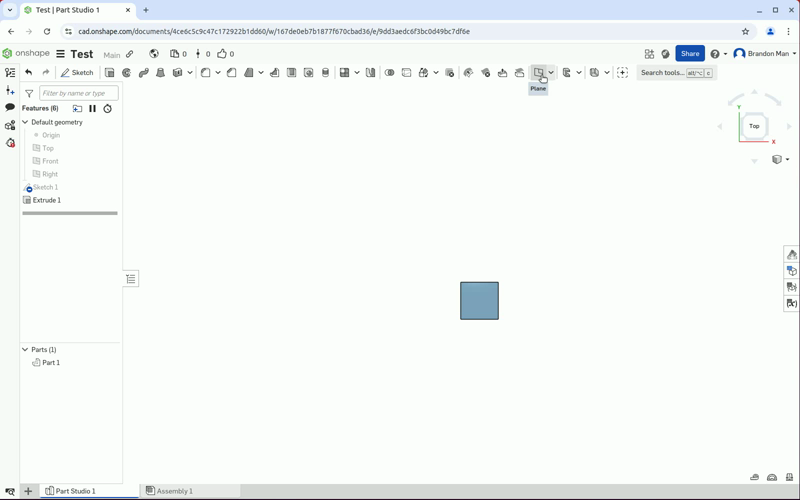
click(541, 75)
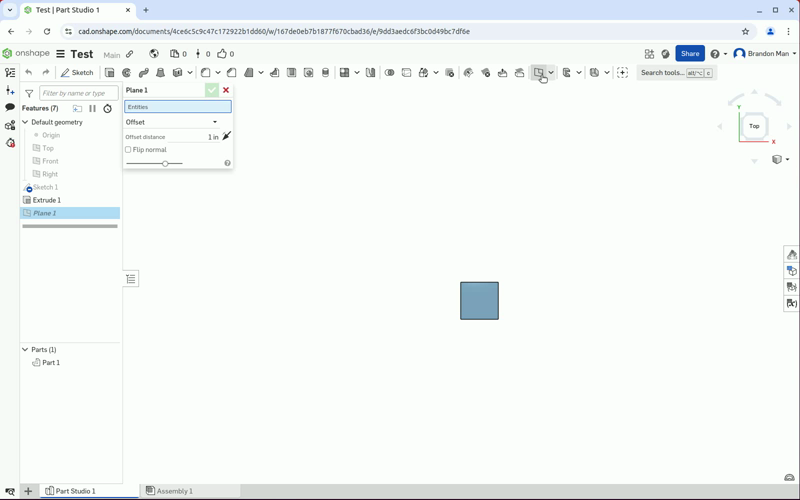
mouse_move(73, 150)
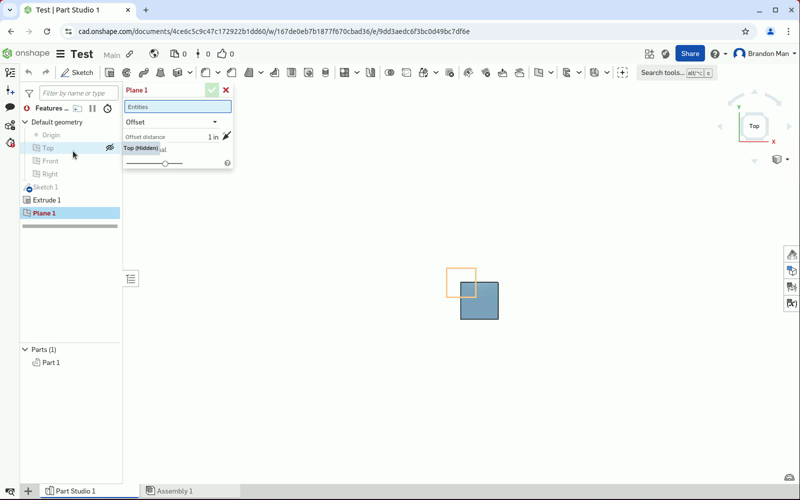
click(73, 150)
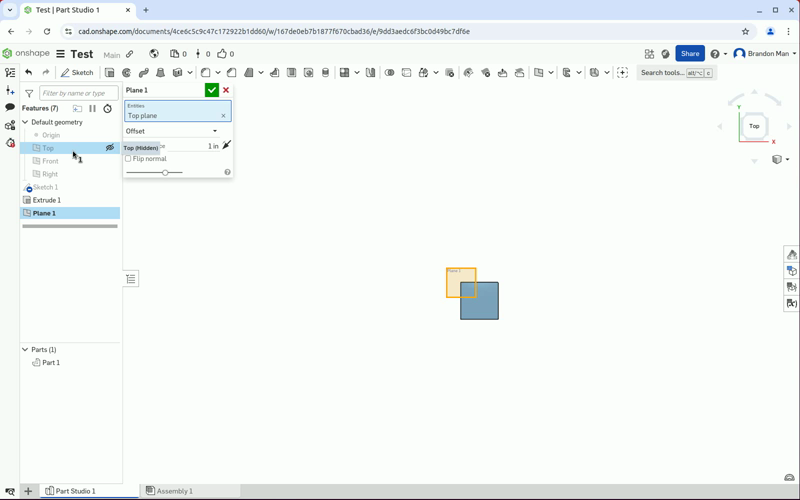
key(tab, 2)
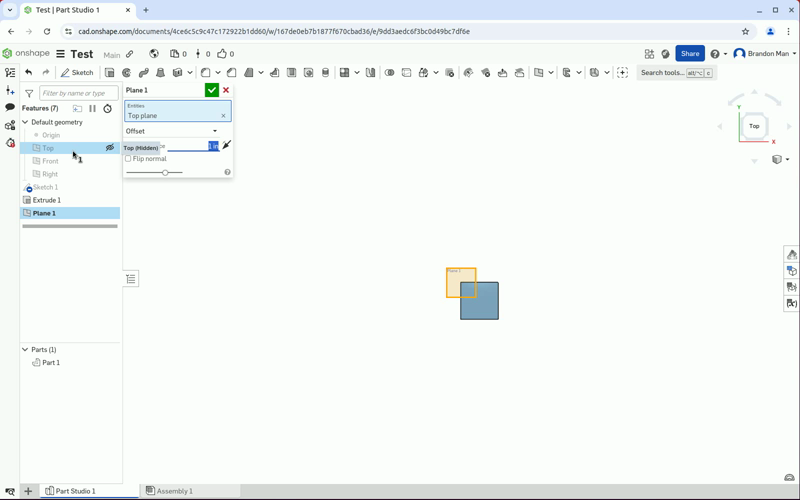
text(3.358)
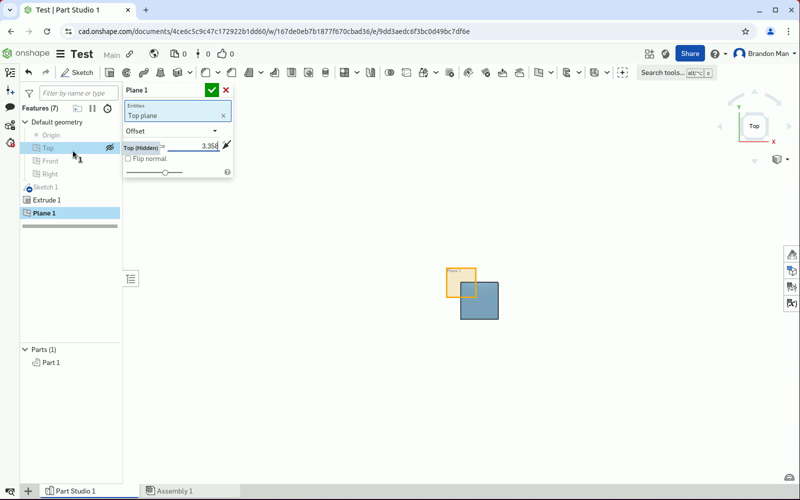
key(enter, 2)
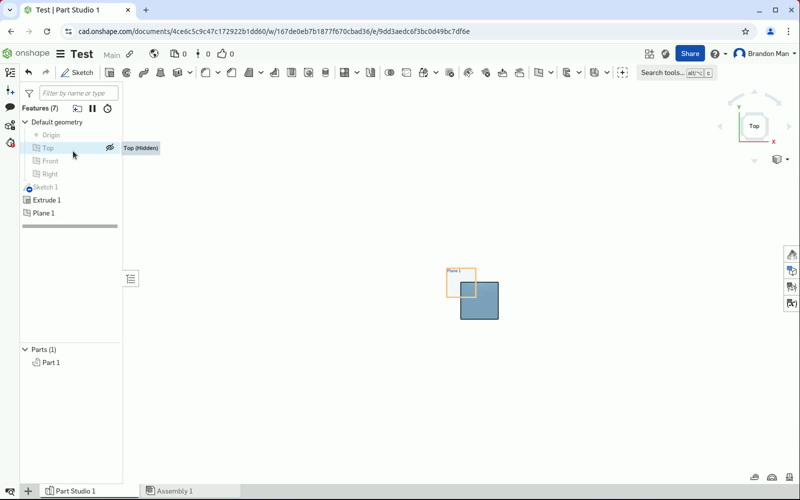
key(shift+s)
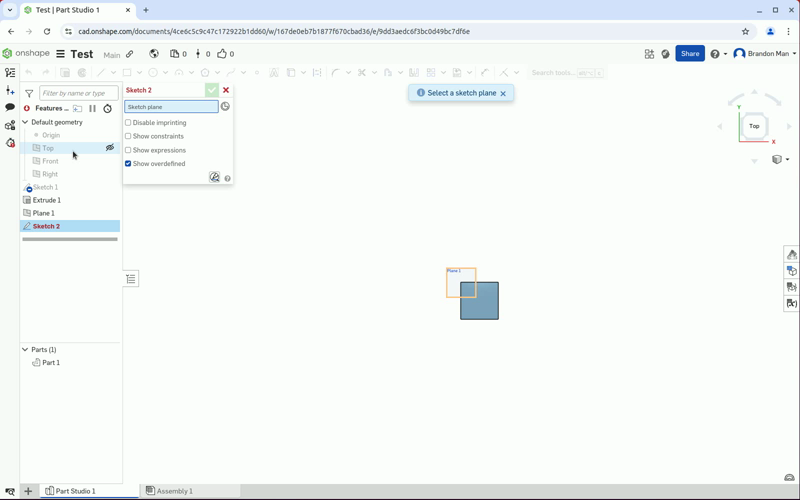
mouse_move(73, 215)
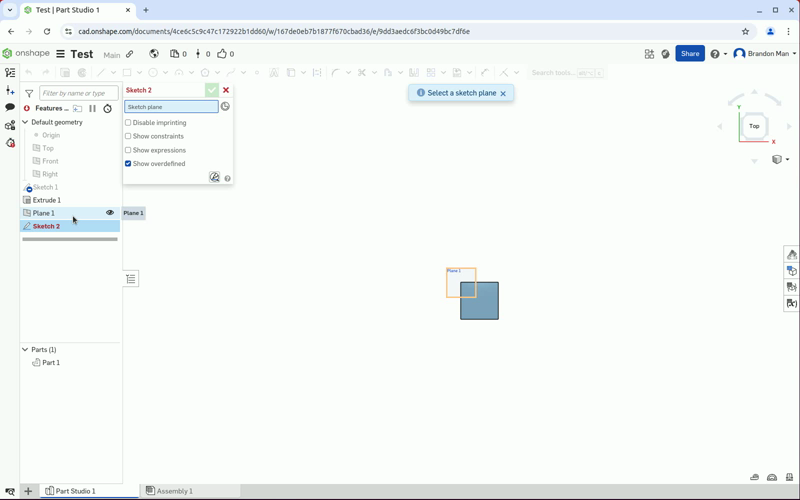
click(73, 215)
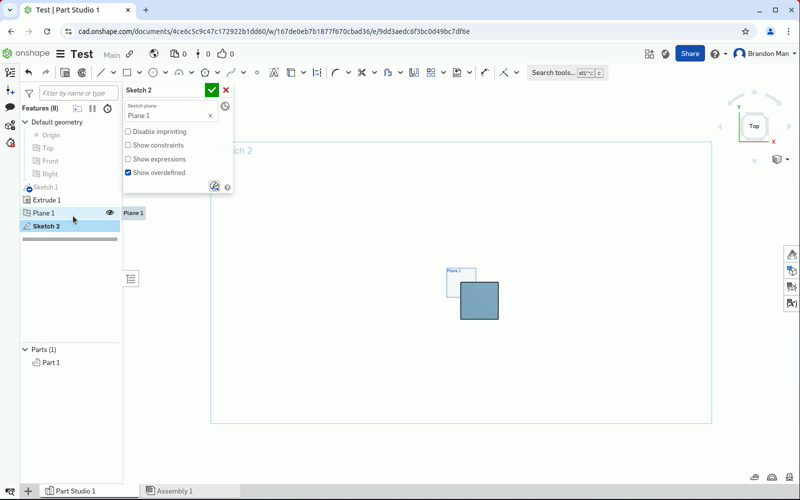
mouse_move(73, 352)
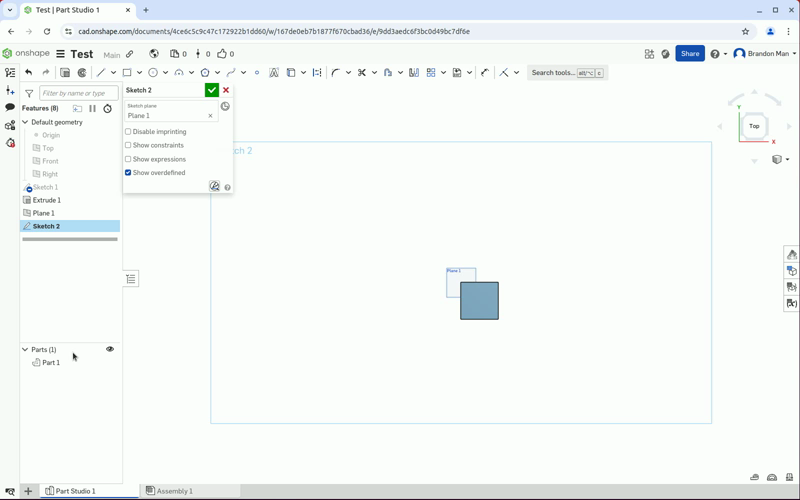
key(y)
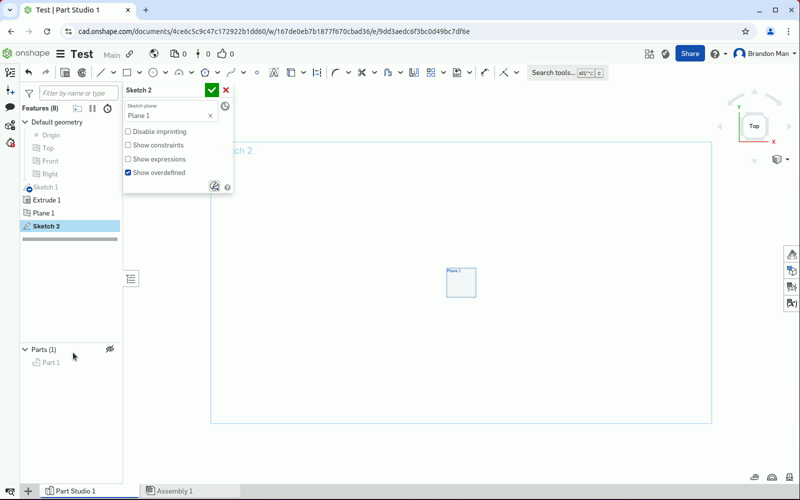
key(c)
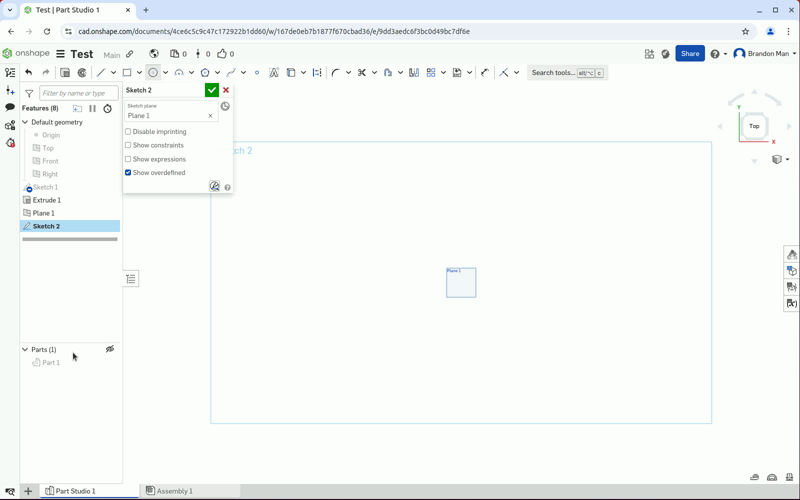
key_down(shift)
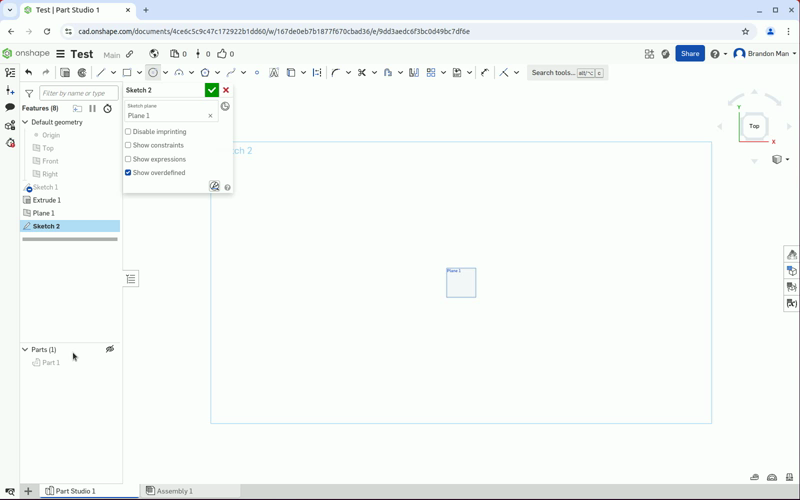
mouse_move(479, 300)
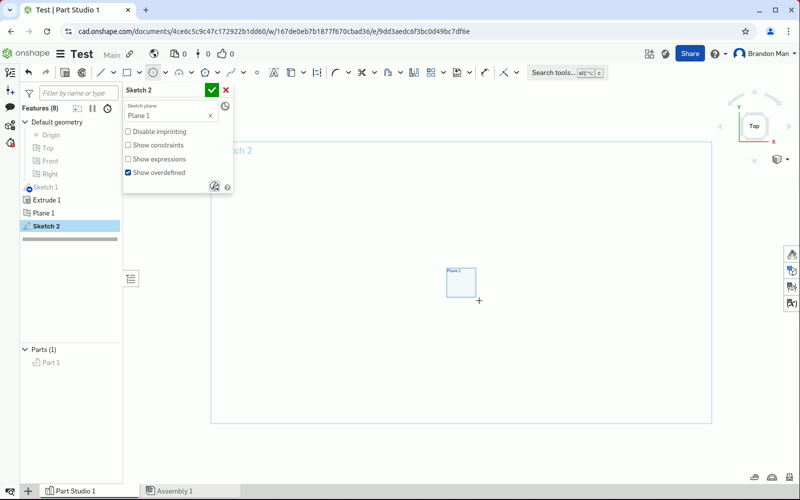
click(479, 300)
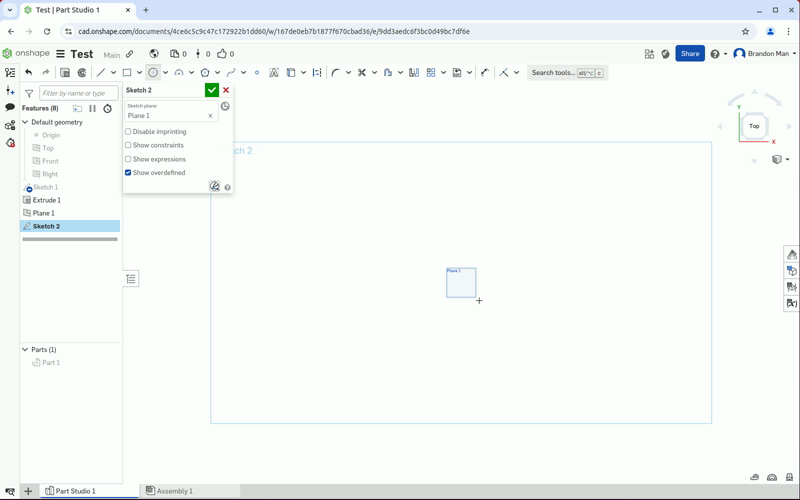
key_up(shift)
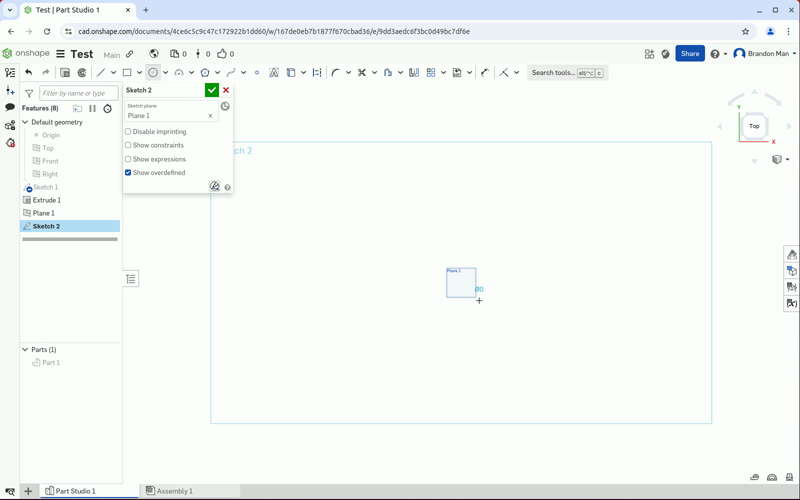
mouse_move(492, 300)
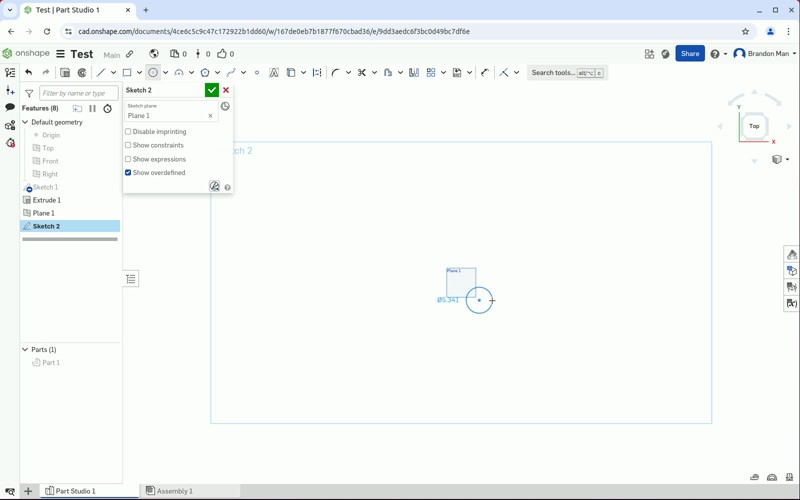
click(492, 300)
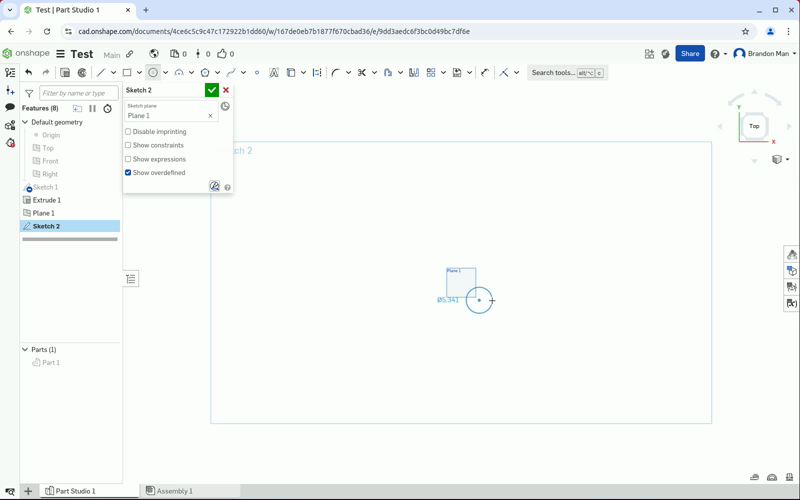
key(esc)
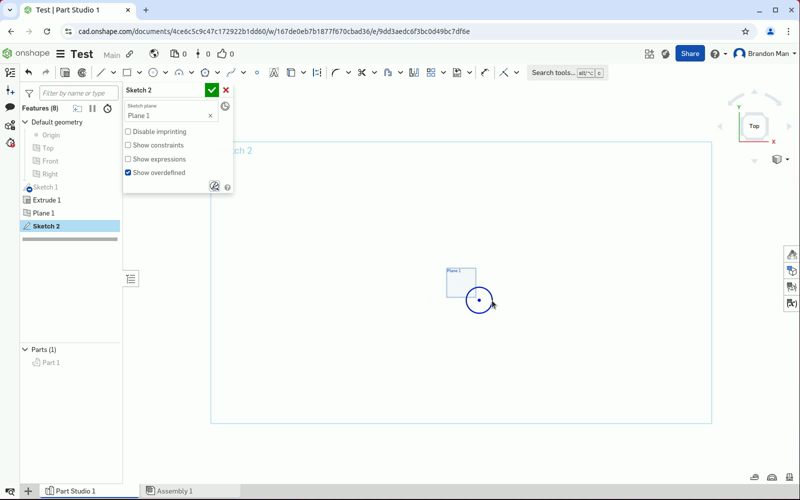
mouse_move(487, 295)
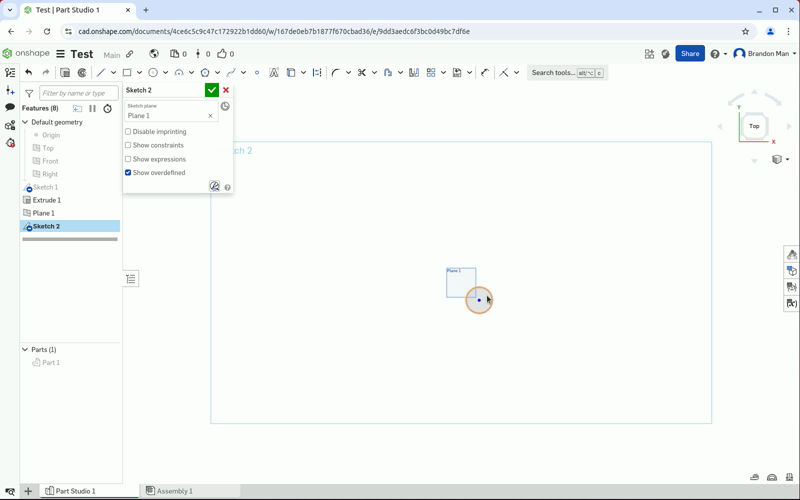
scroll(6)
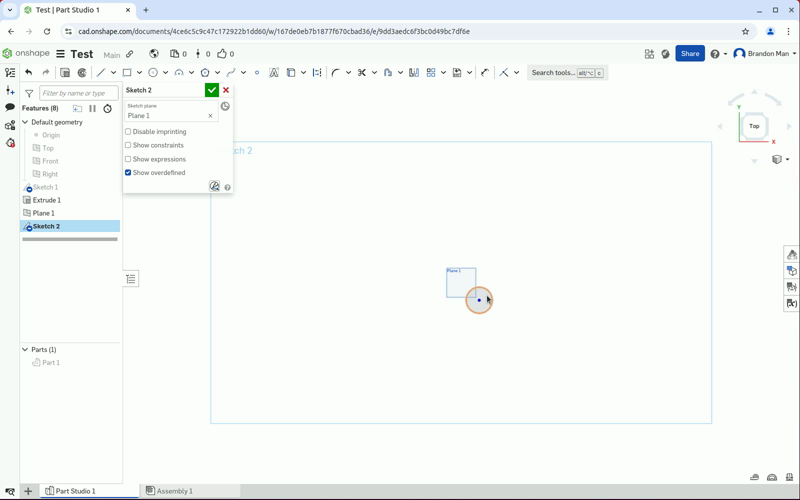
scroll(6)
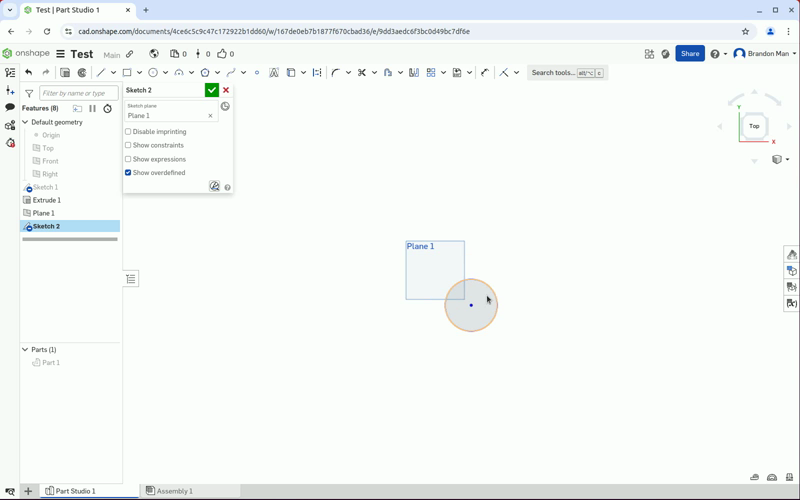
scroll(6)
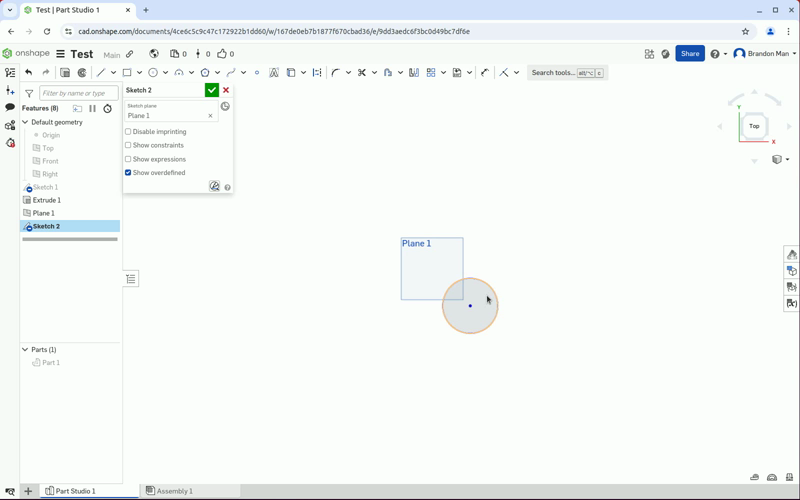
scroll(6)
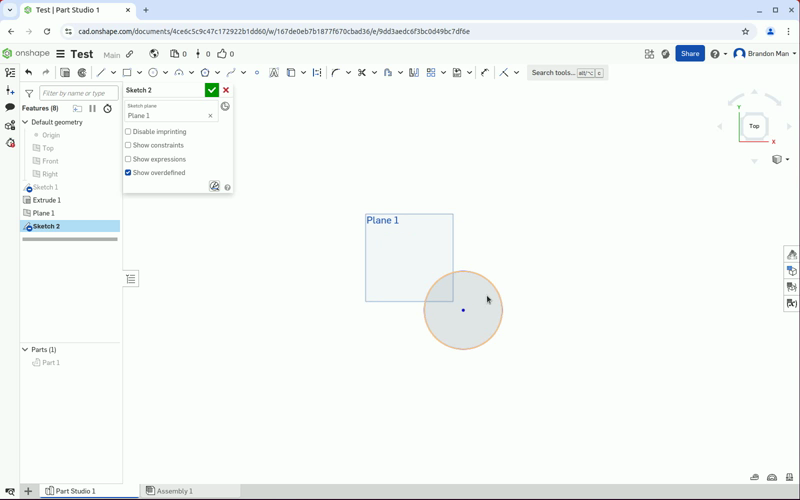
scroll(6)
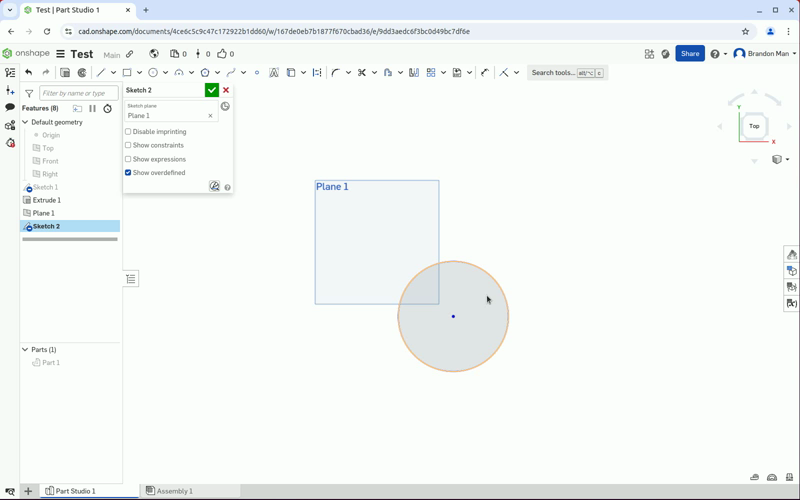
scroll(6)
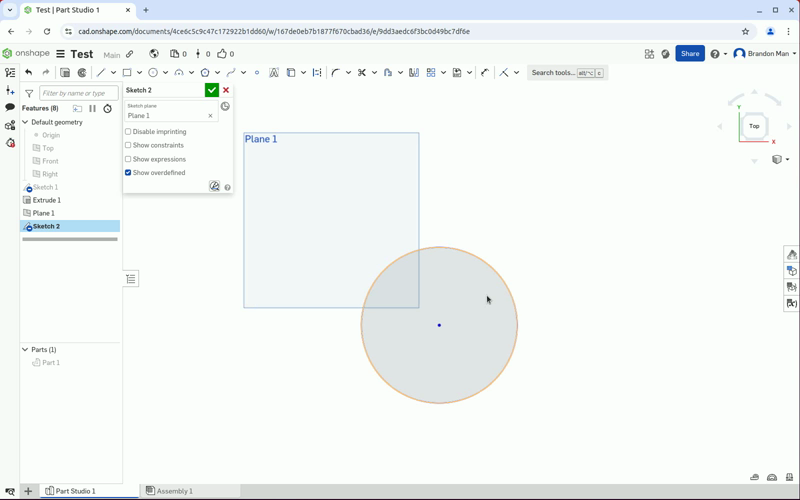
scroll(6)
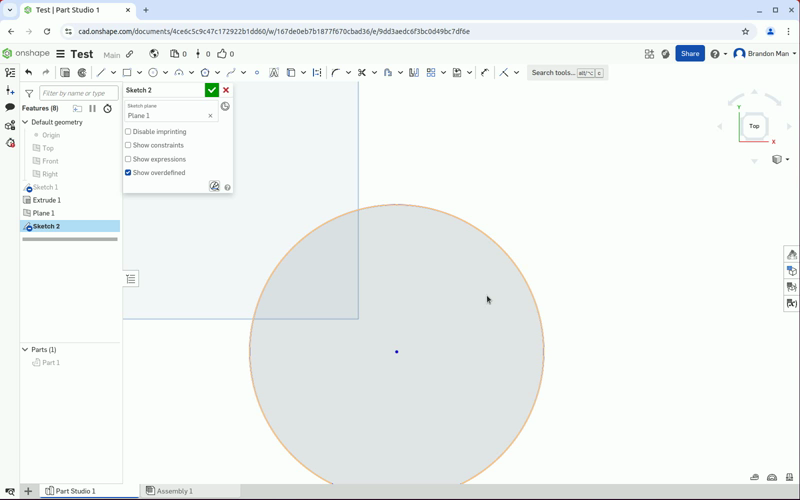
click(487, 295)
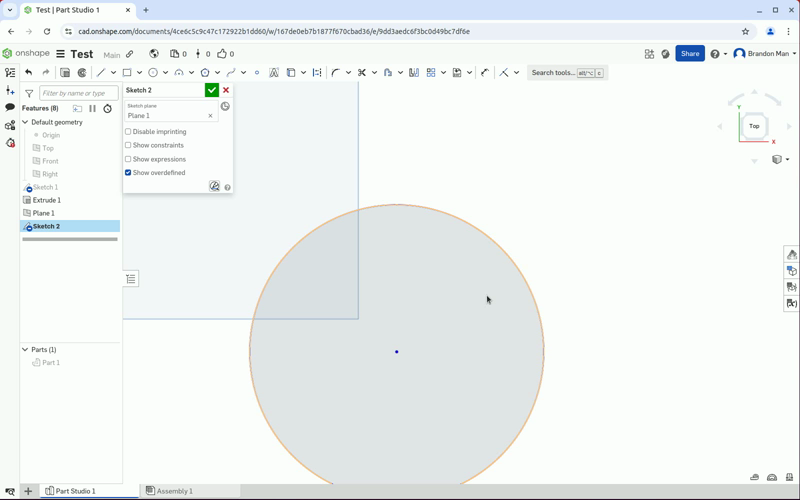
scroll(-6)
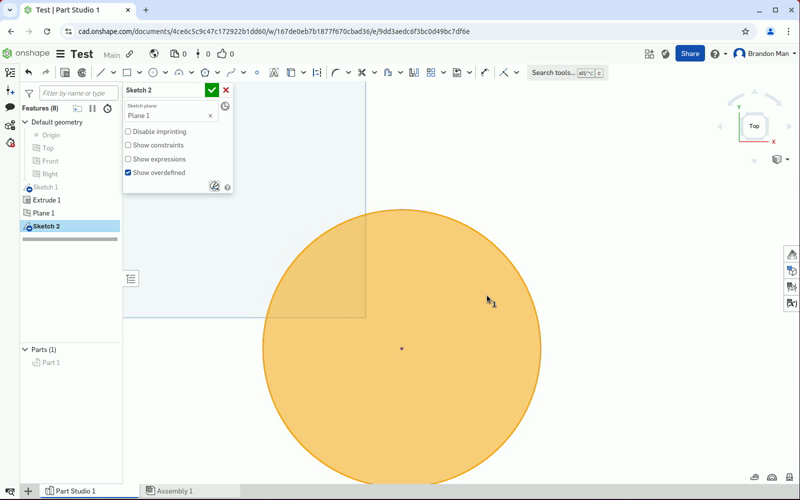
scroll(-6)
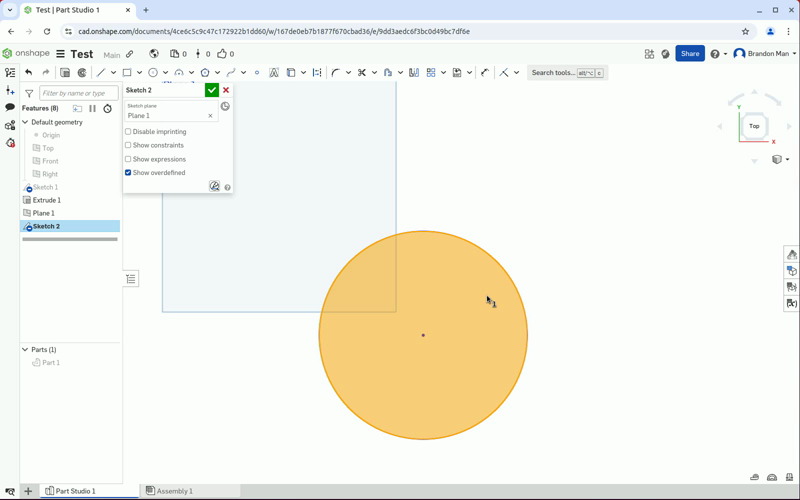
scroll(-6)
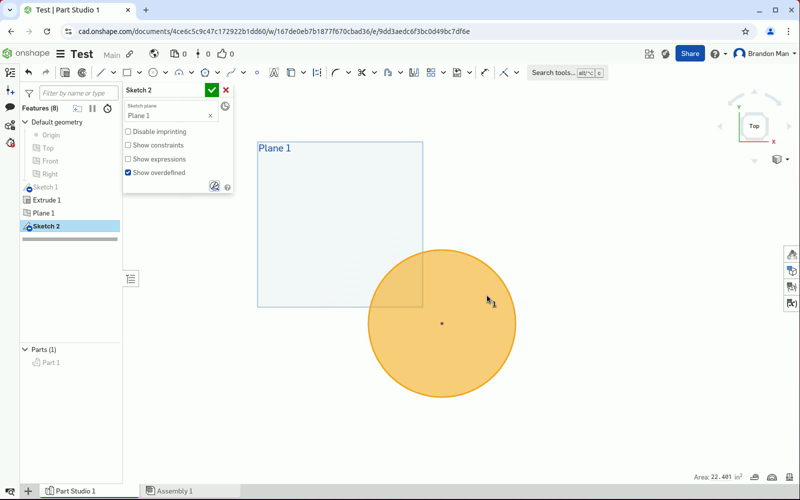
scroll(-6)
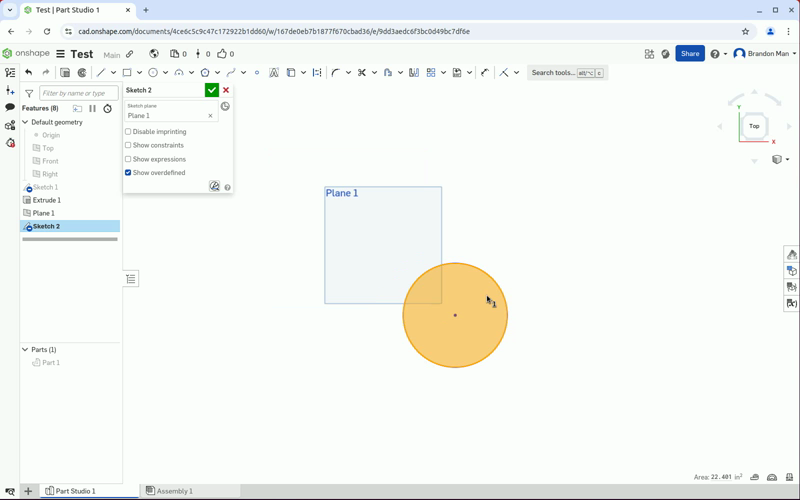
scroll(-6)
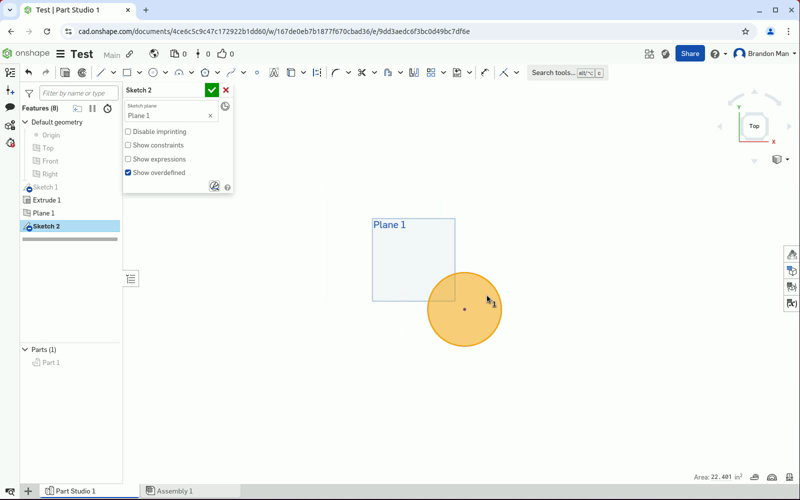
scroll(-6)
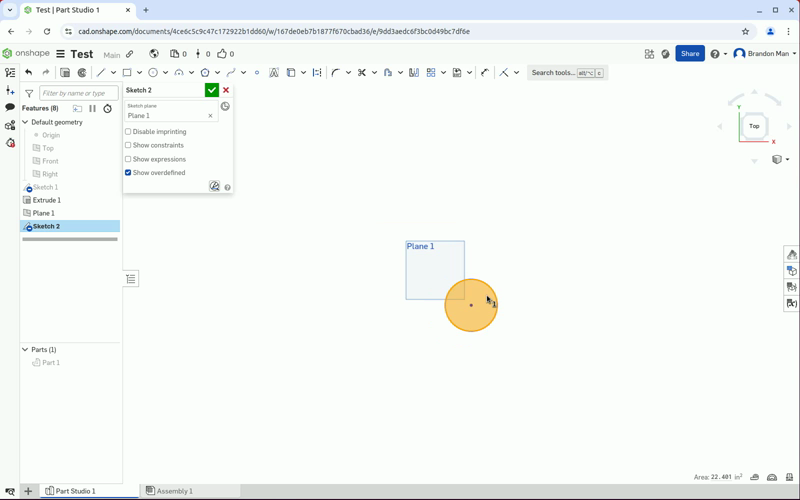
scroll(-6)
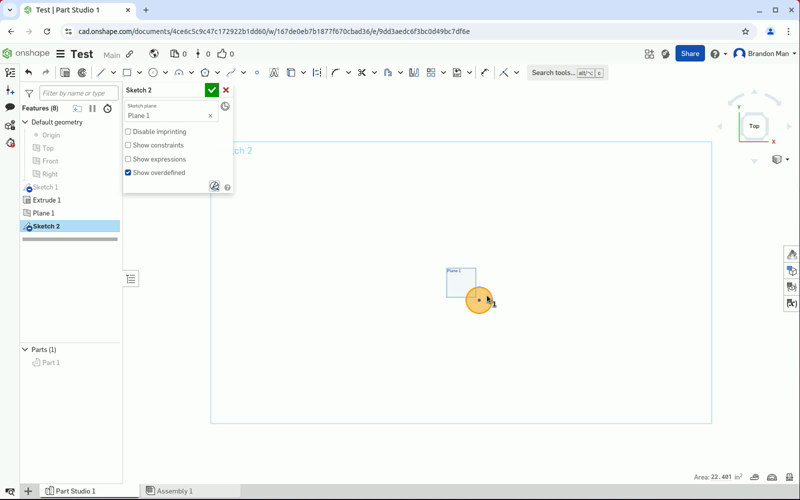
mouse_move(73, 352)
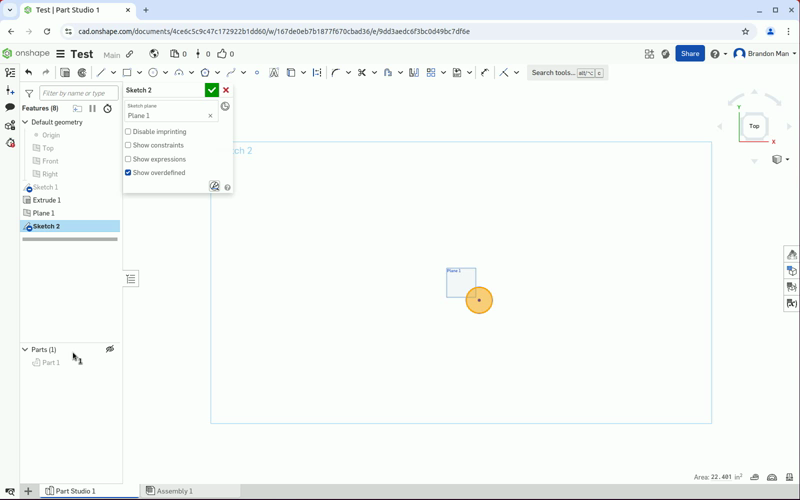
key(shift+y)
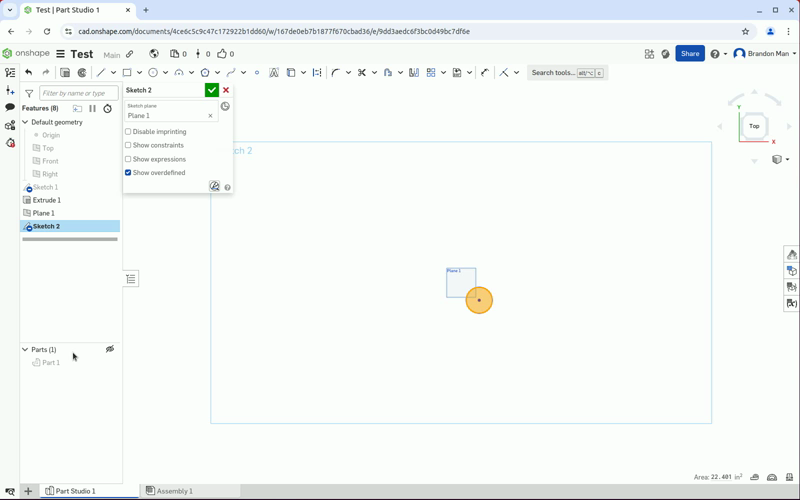
key(shift+e)
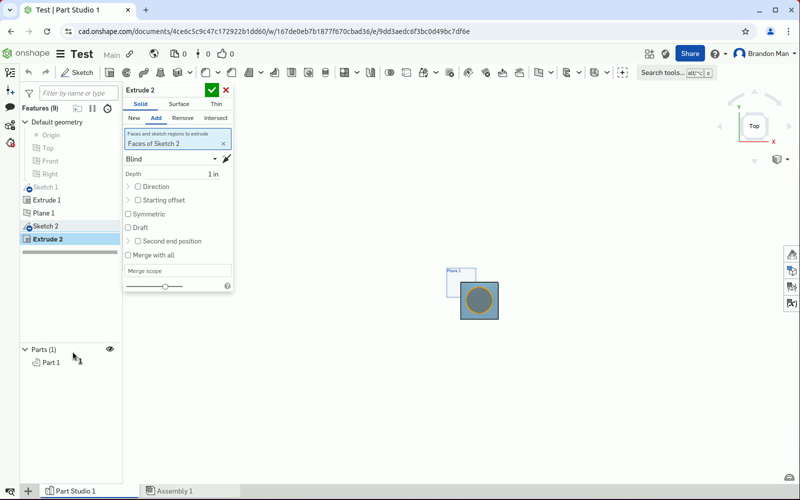
mouse_move(143, 106)
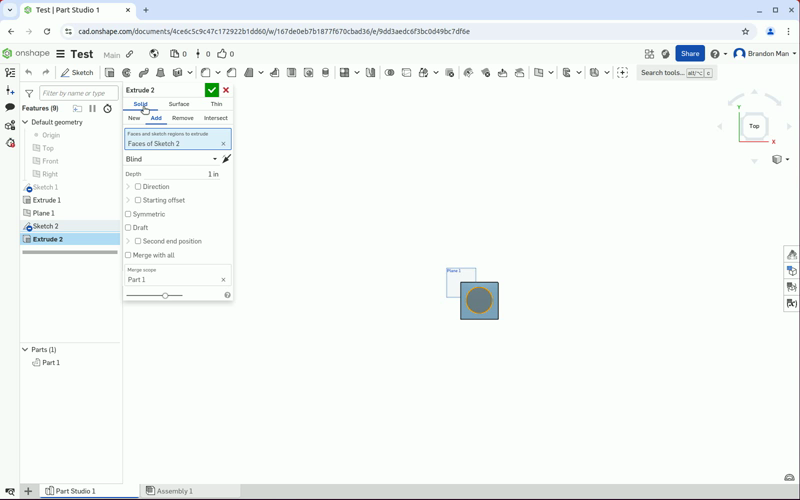
click(143, 106)
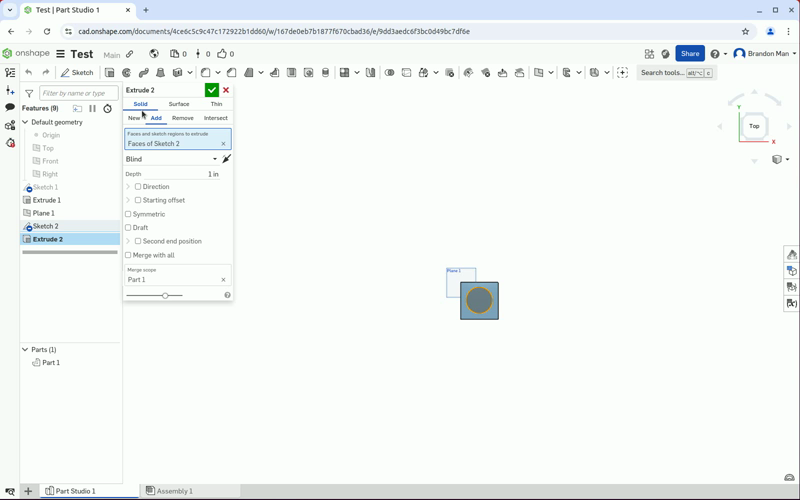
mouse_move(137, 120)
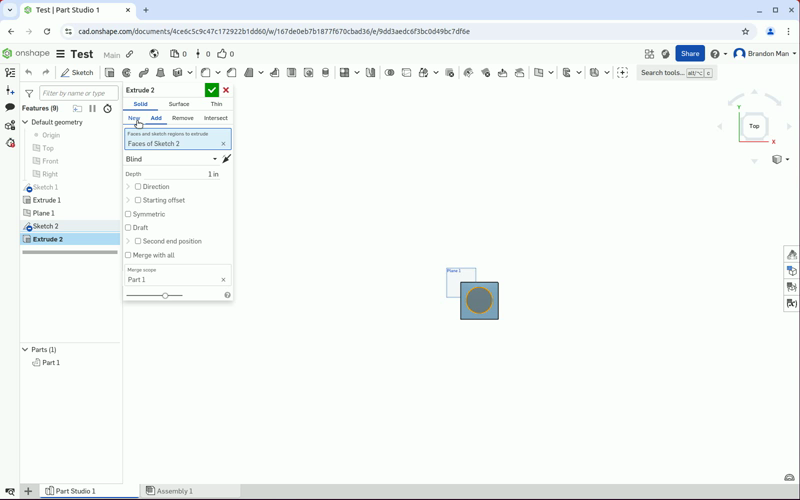
click(137, 120)
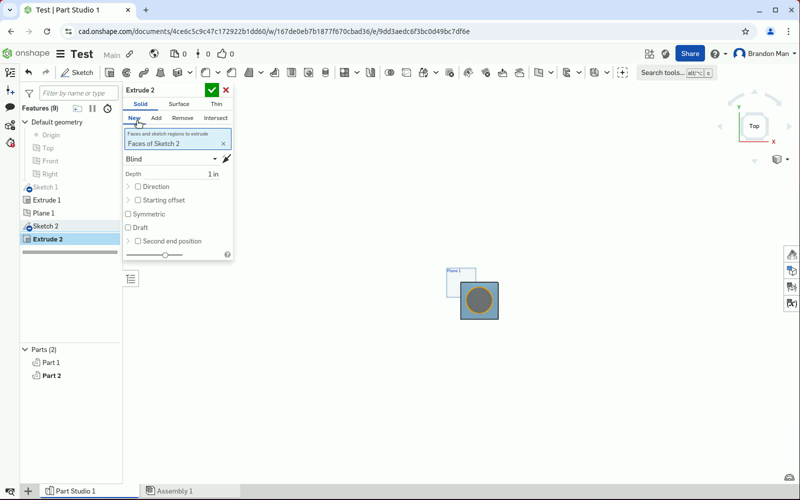
key(tab, 4)
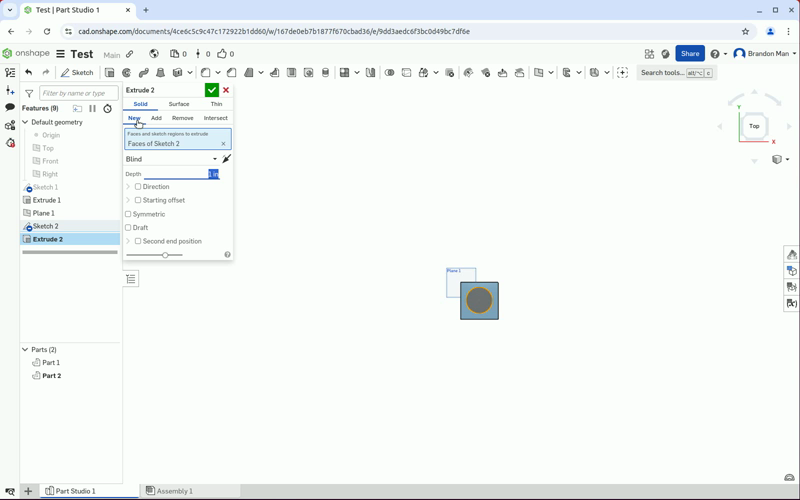
text(19.738)
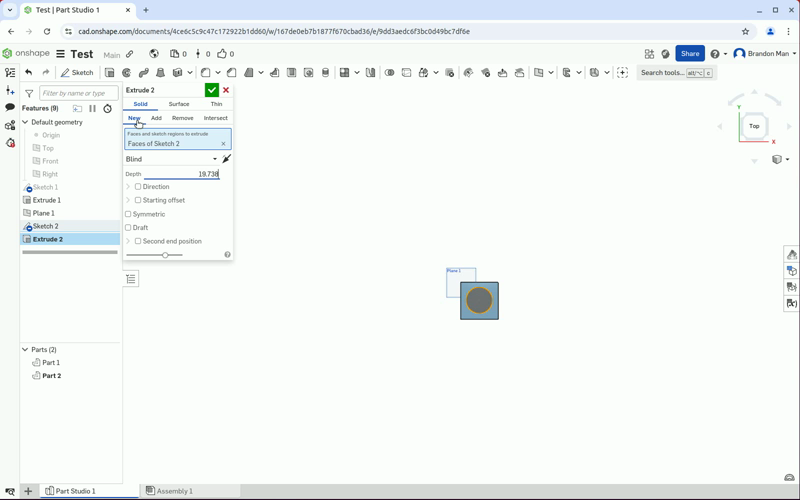
key(enter)
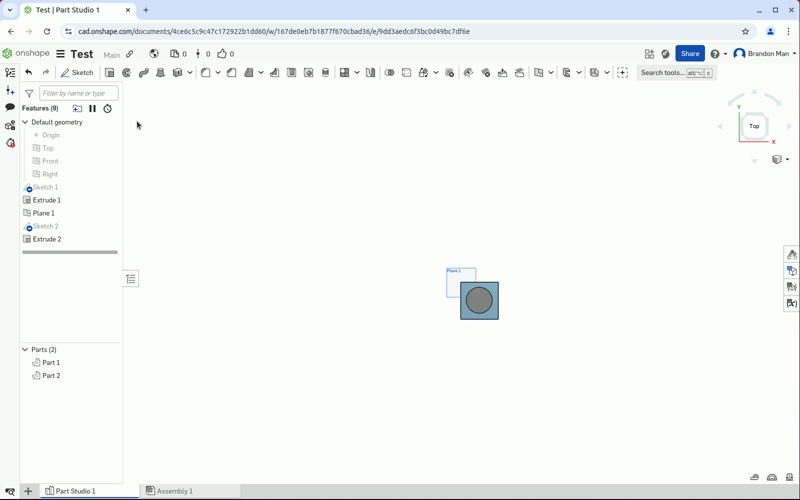
key(shift+h)
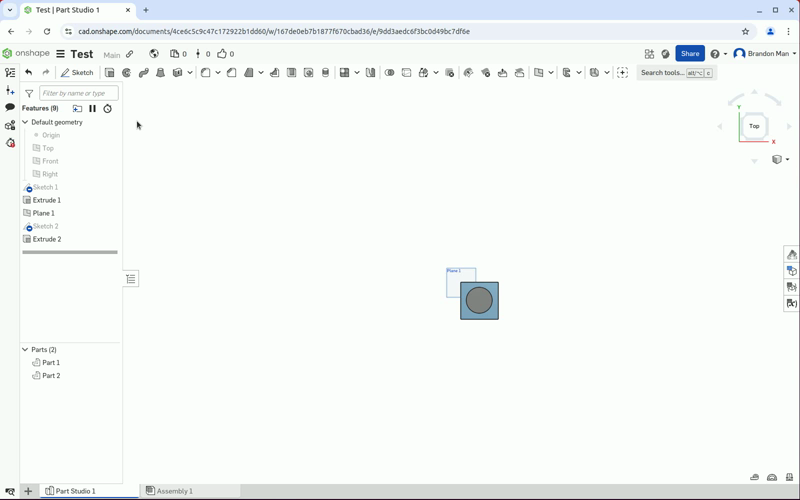
key(shift+h)
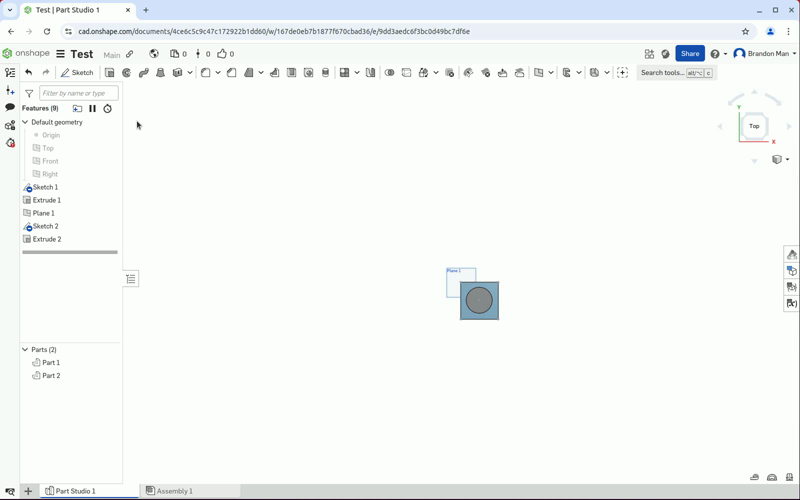
key(shift+7)
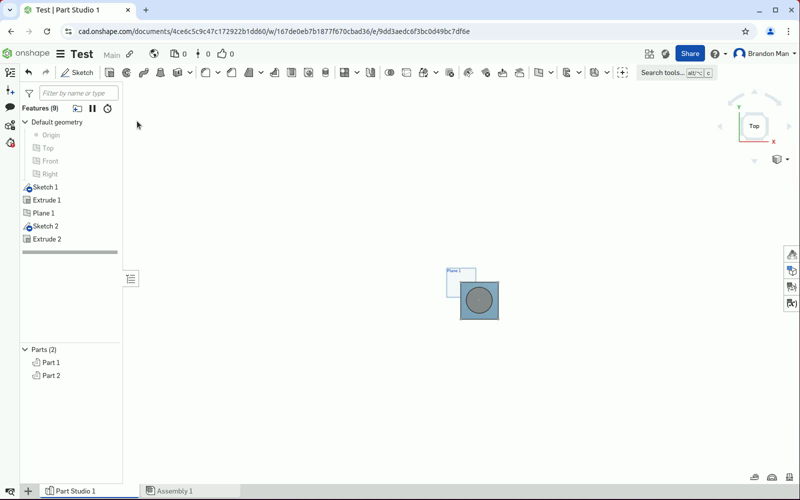
key(up, 3)
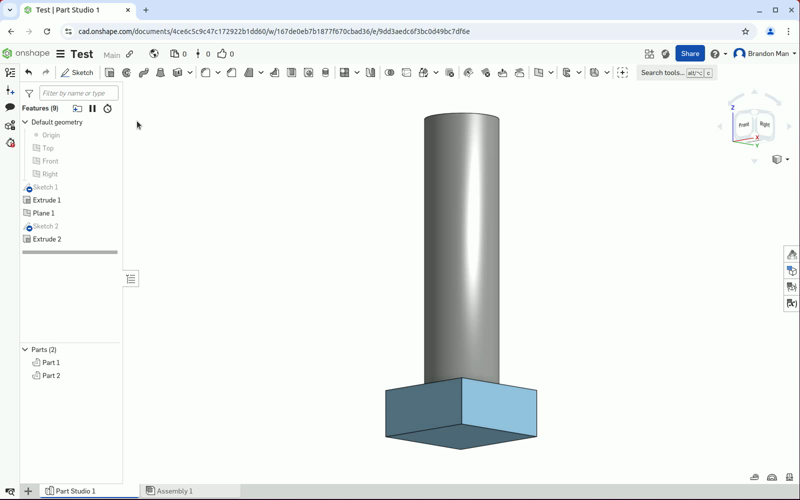
key(left, 3)
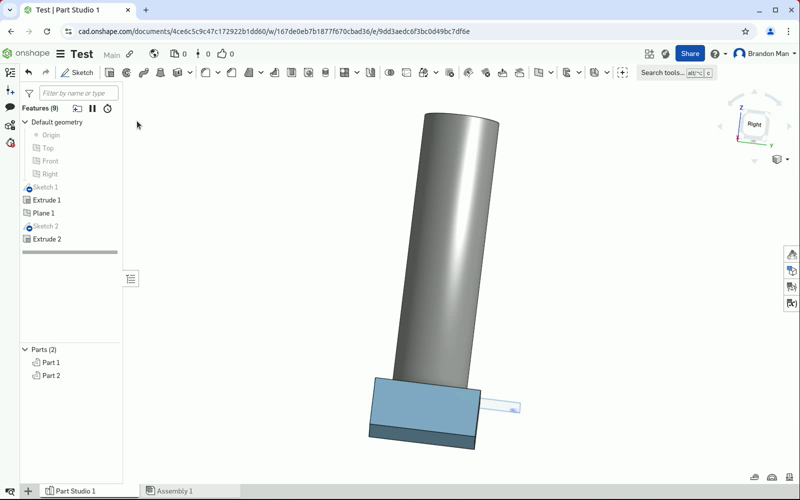
key(right, 3)
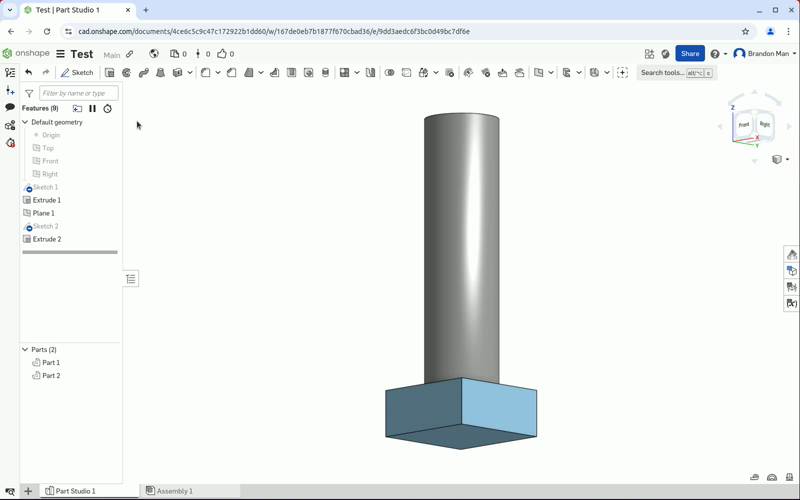
key(down, 3)
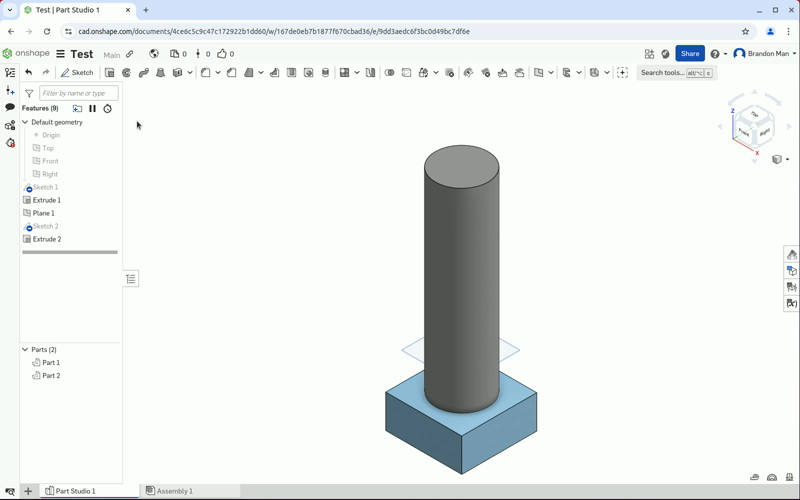
mouse_move(73, 189)
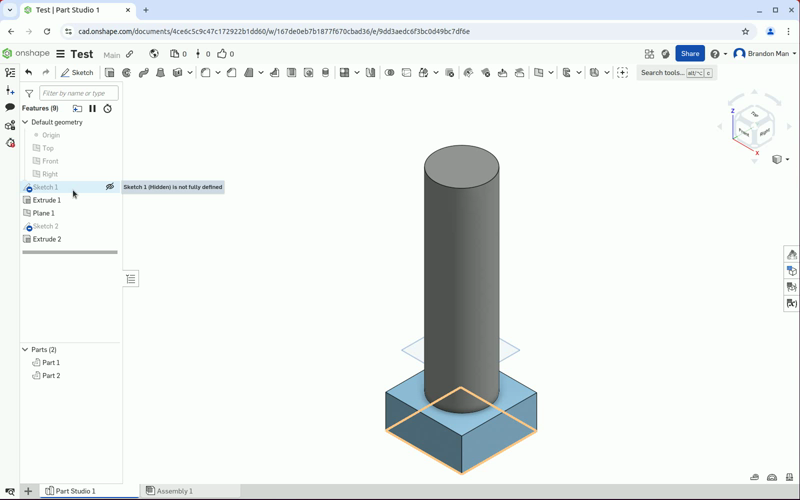
click(73, 189)